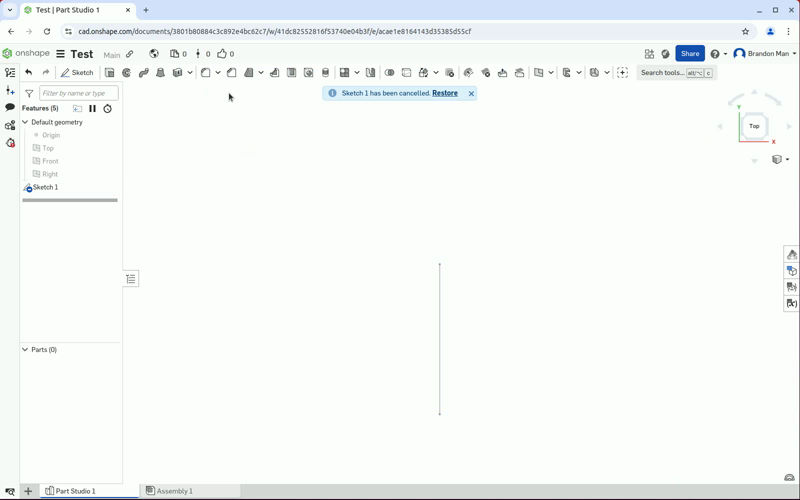
key(shift+h)
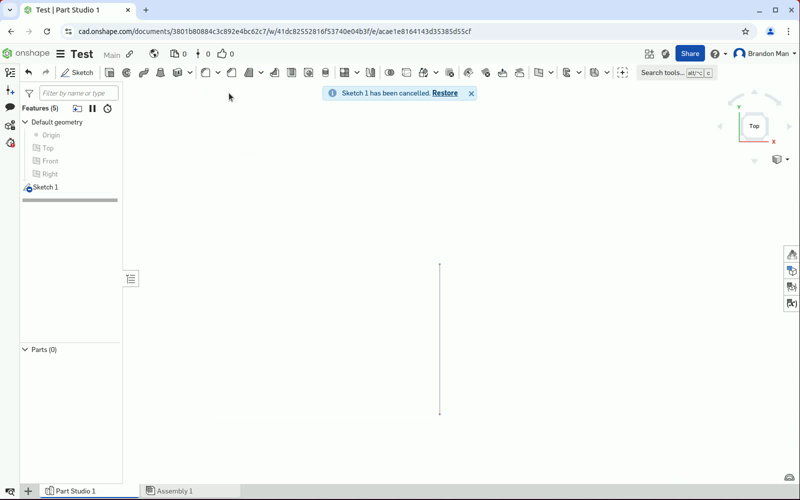
key(shift+s)
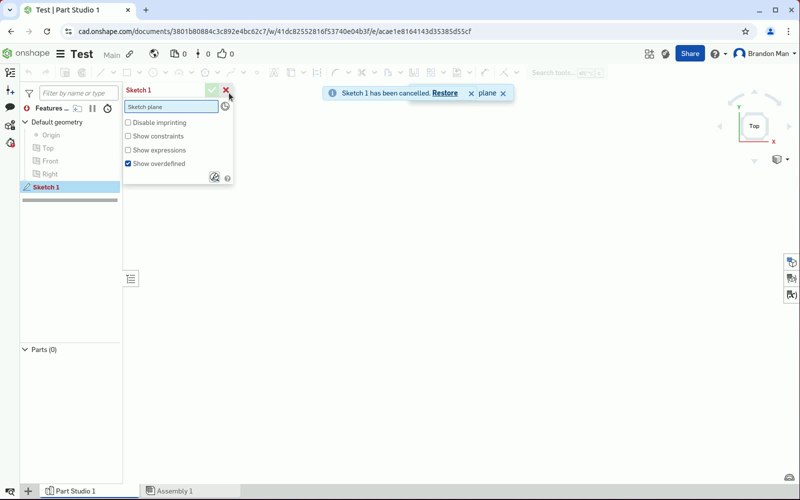
mouse_move(73, 150)
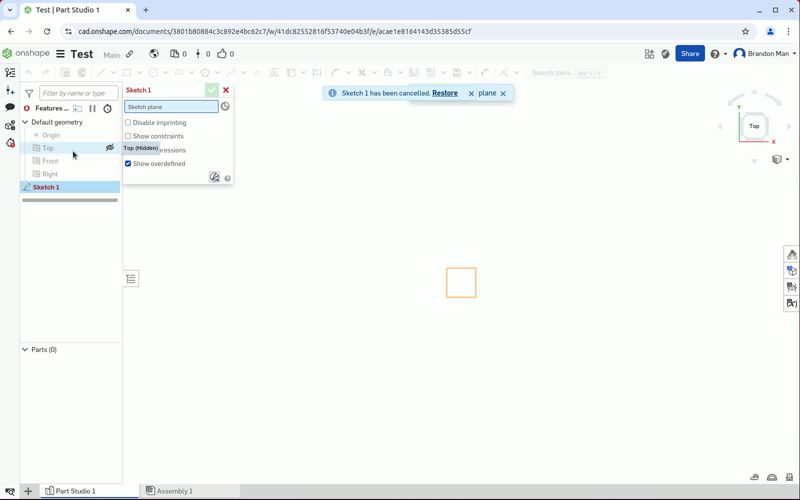
click(73, 150)
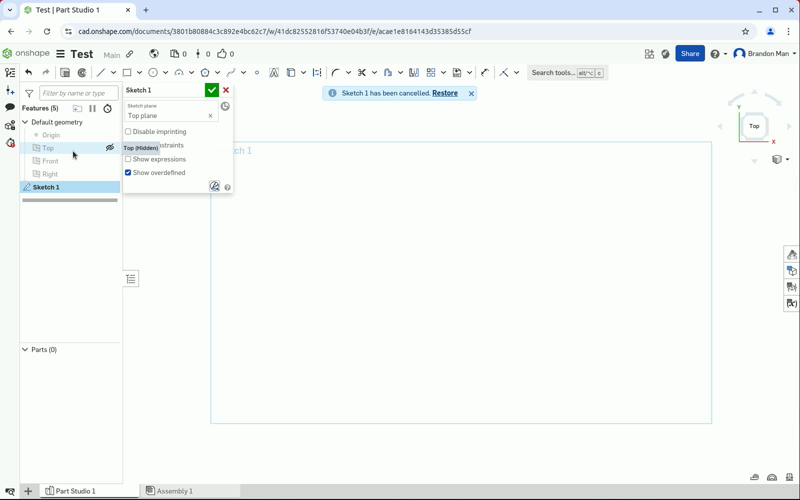
mouse_move(73, 352)
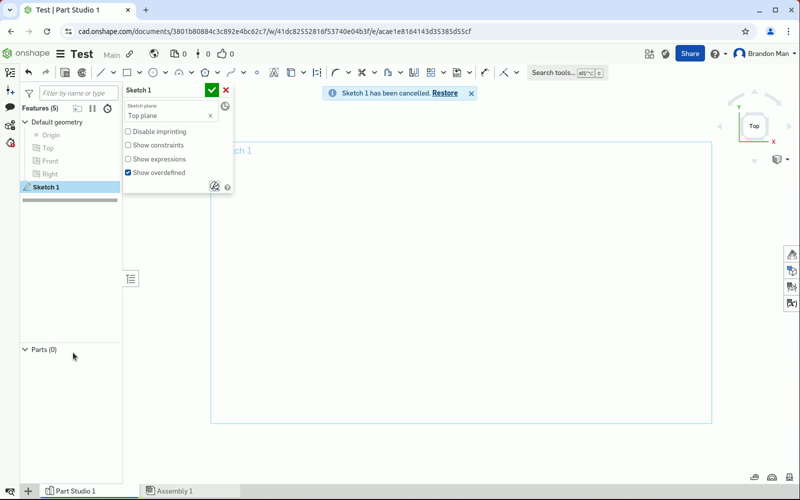
key(y)
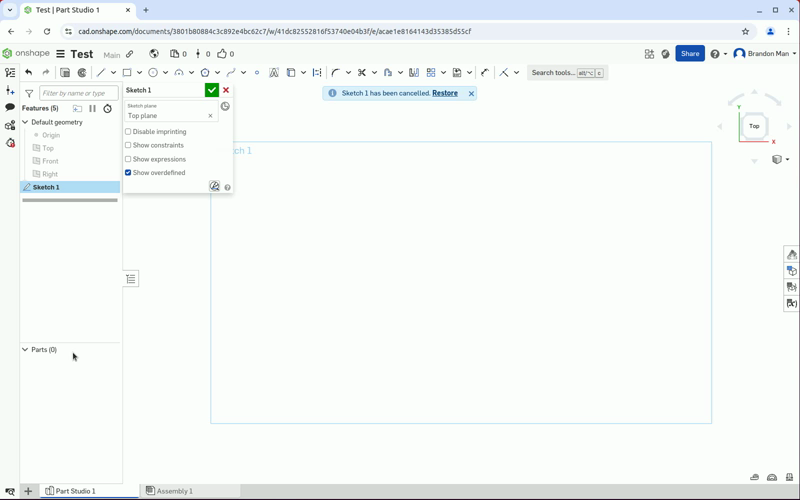
key(c)
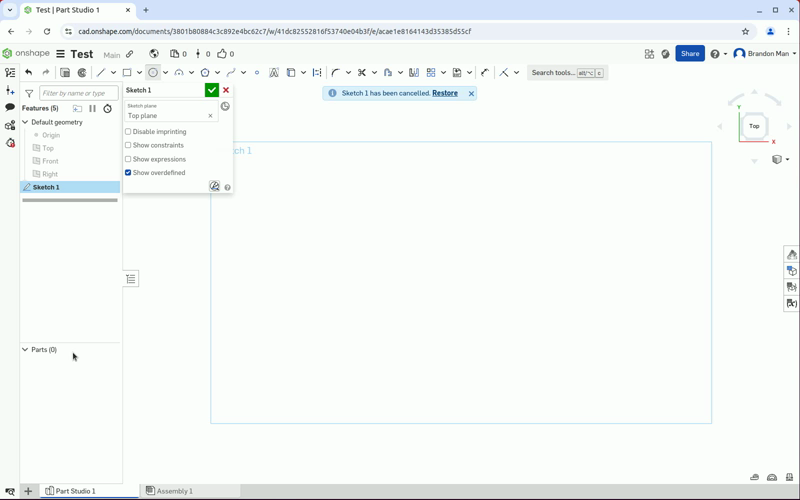
key_down(shift)
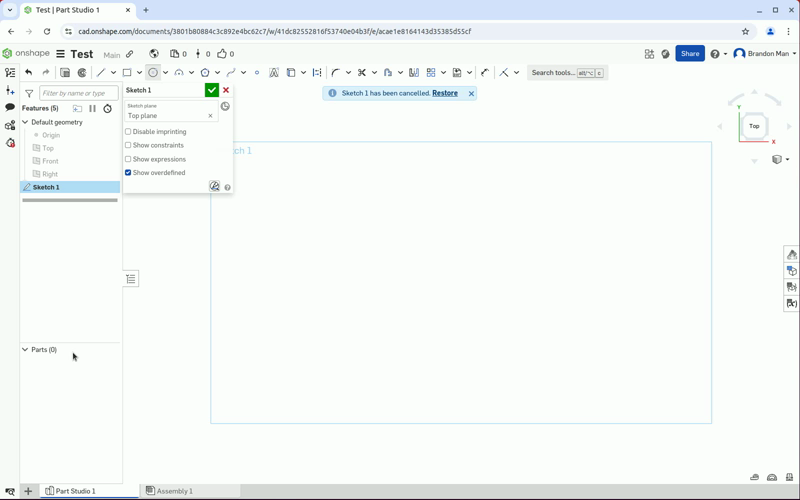
mouse_move(461, 282)
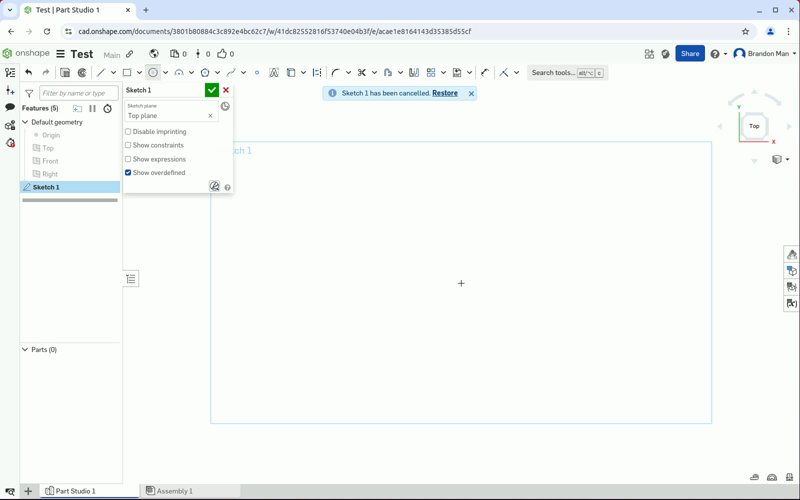
click(461, 282)
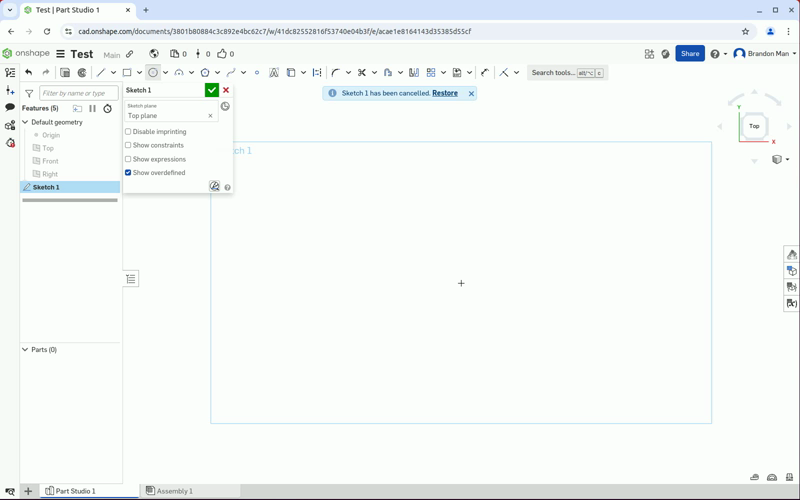
key_up(shift)
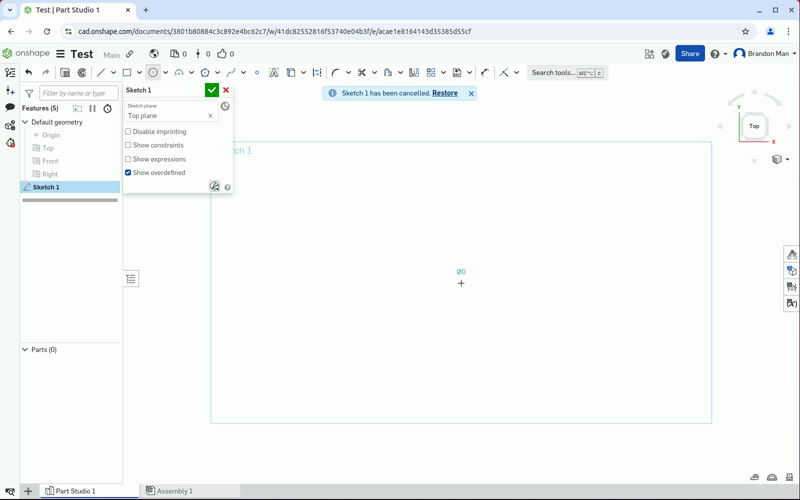
mouse_move(480, 282)
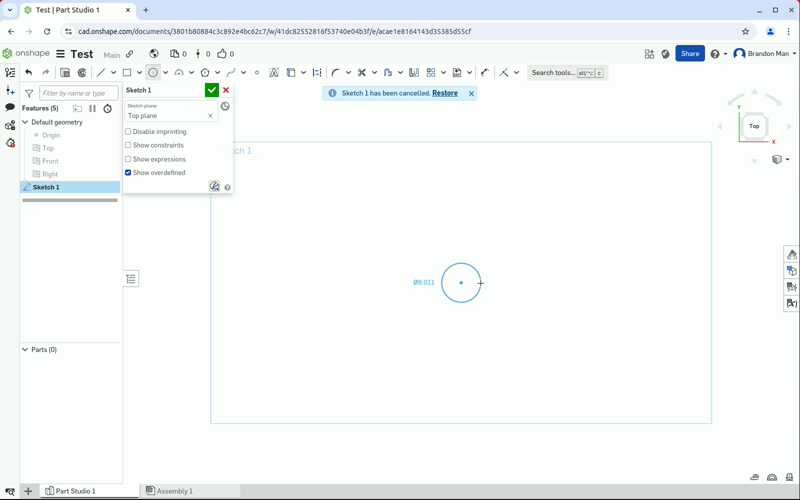
click(480, 282)
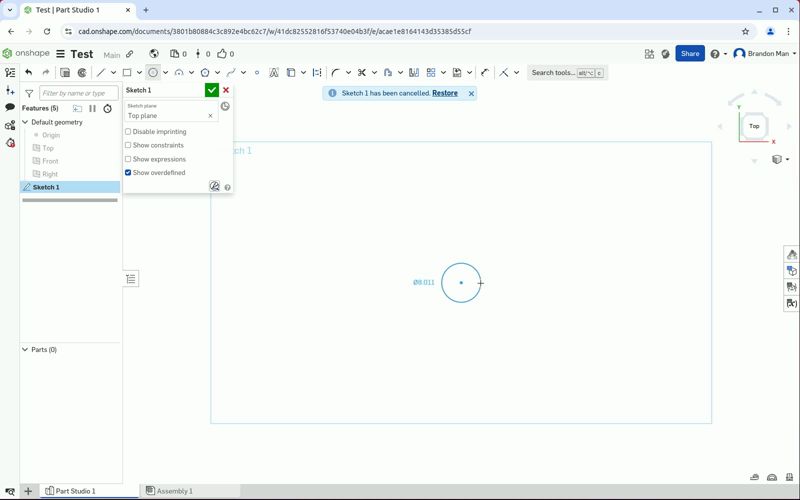
key(esc)
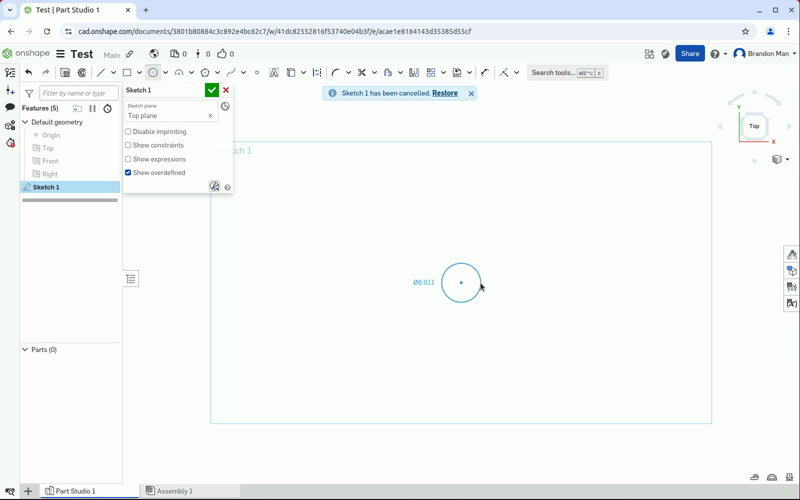
key(c)
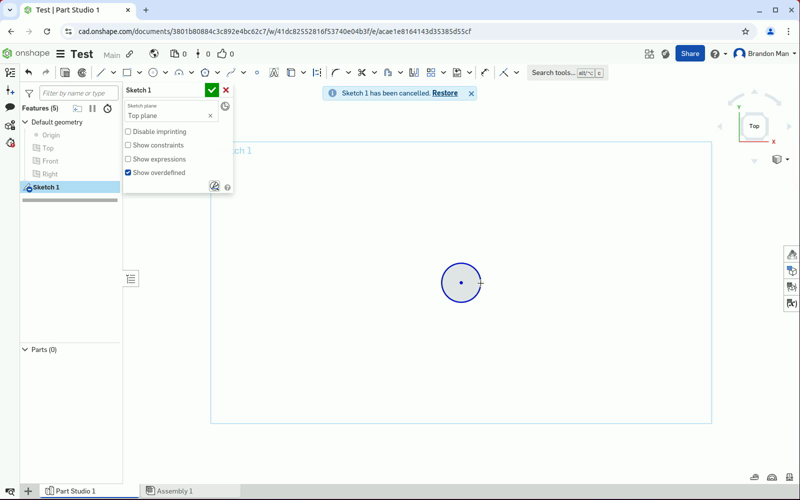
key_down(shift)
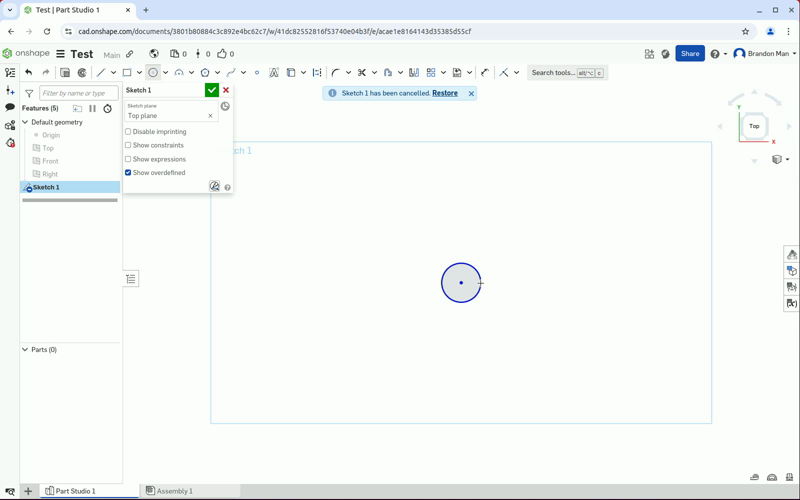
mouse_move(461, 282)
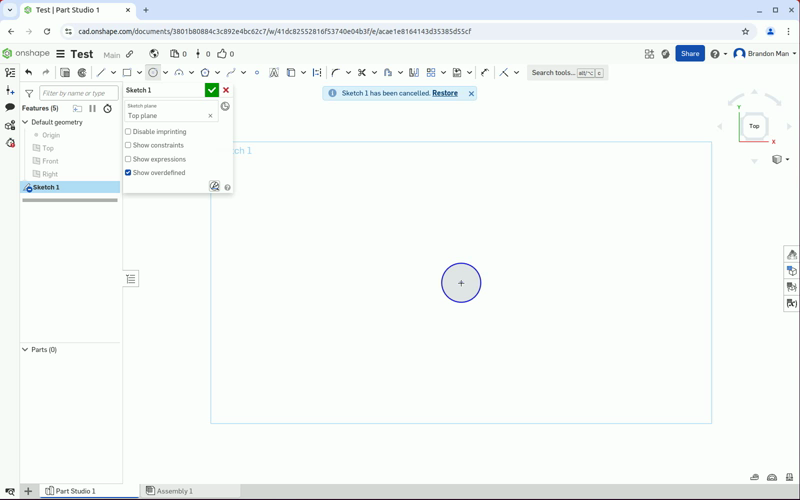
click(461, 282)
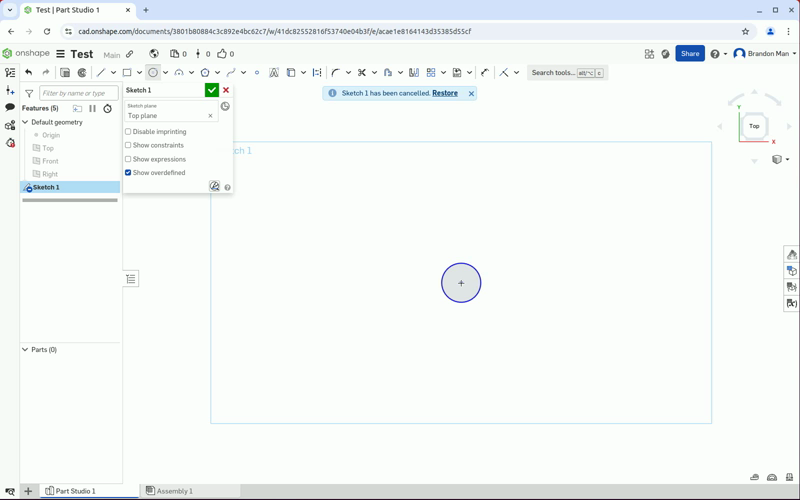
key_up(shift)
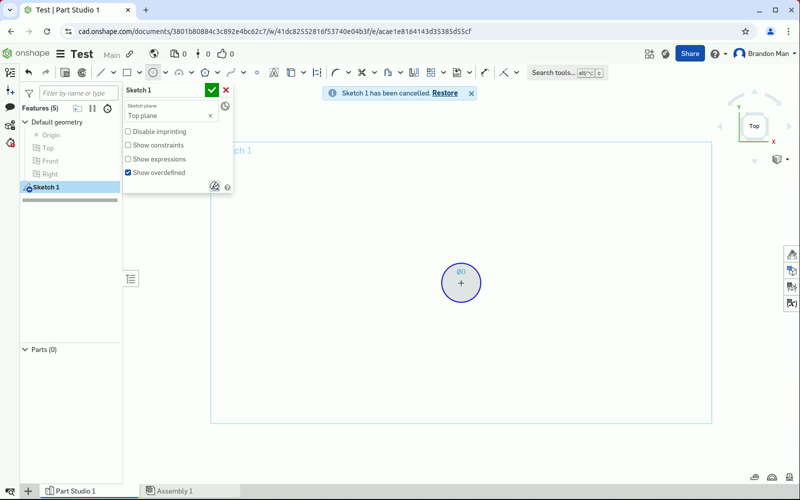
mouse_move(479, 282)
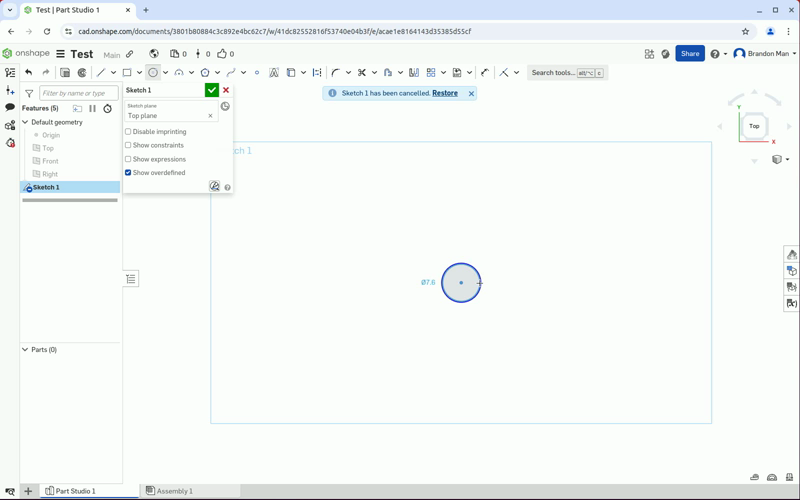
scroll(6)
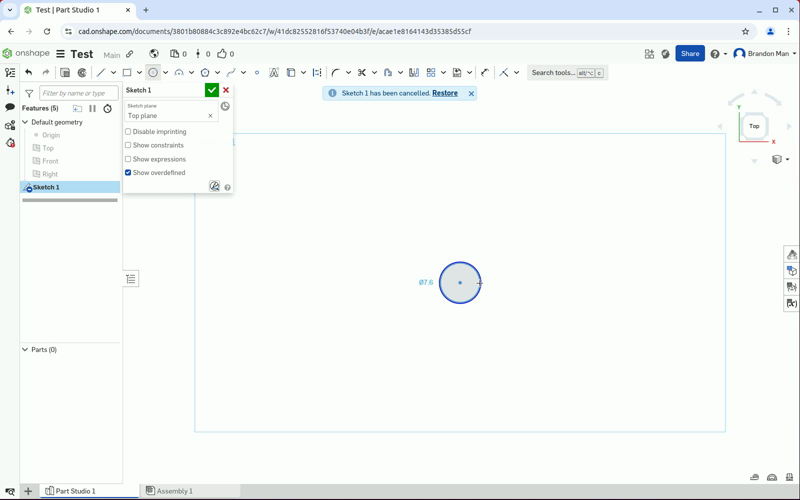
scroll(6)
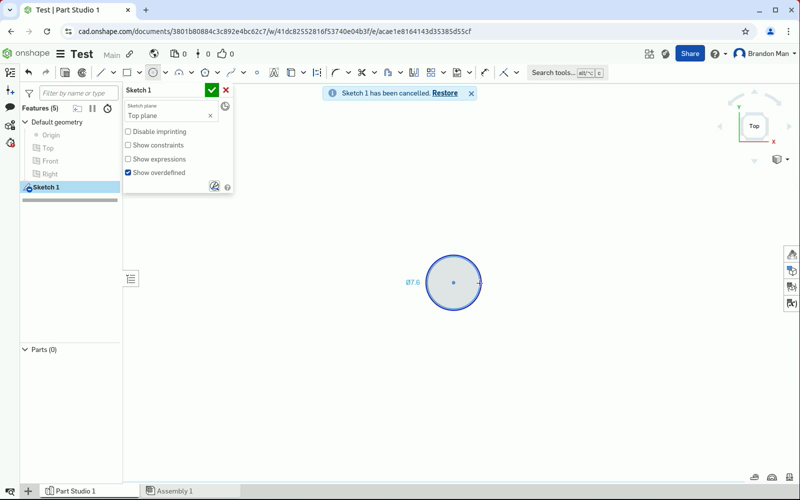
scroll(6)
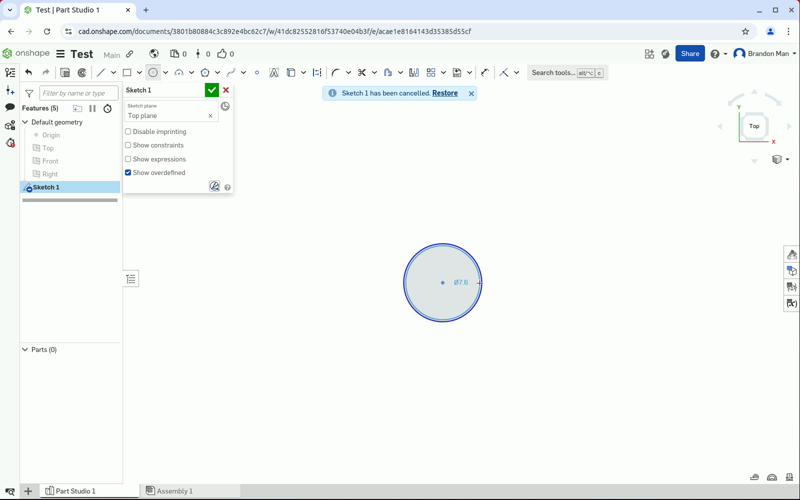
scroll(6)
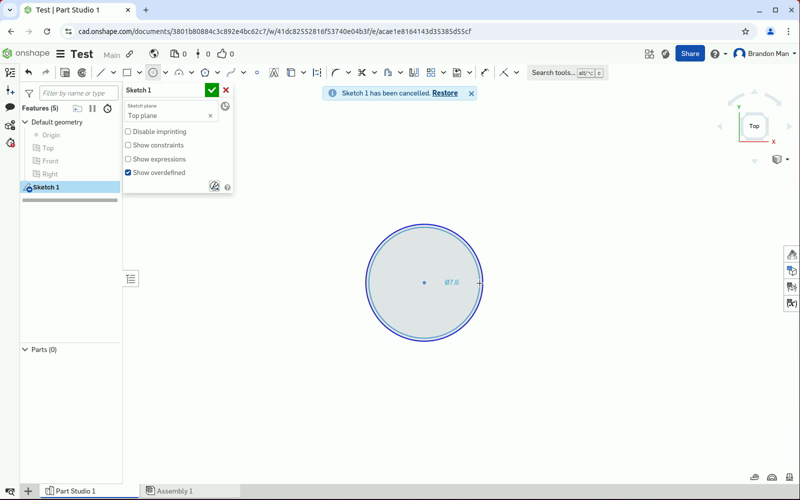
scroll(6)
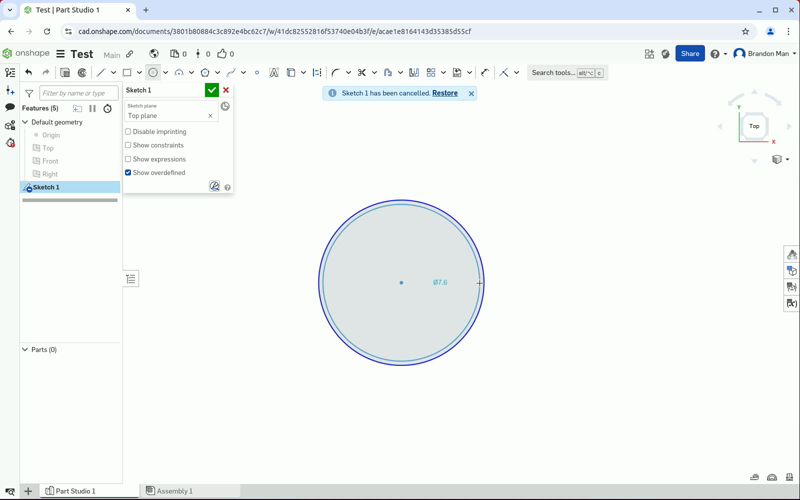
scroll(6)
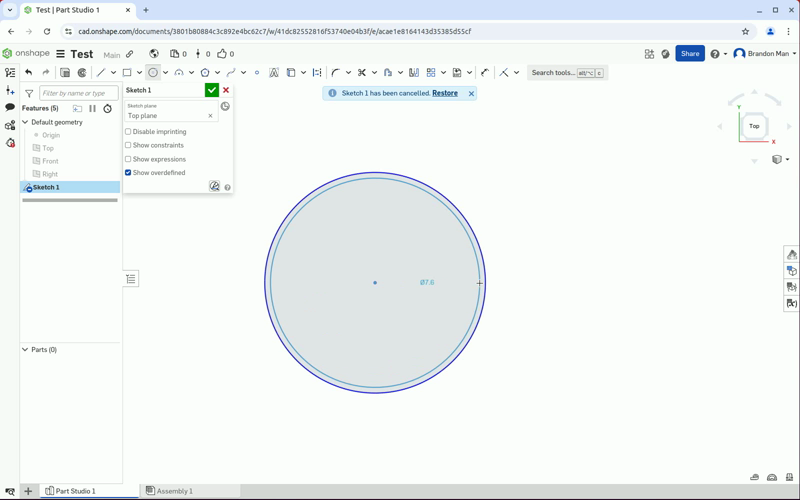
scroll(6)
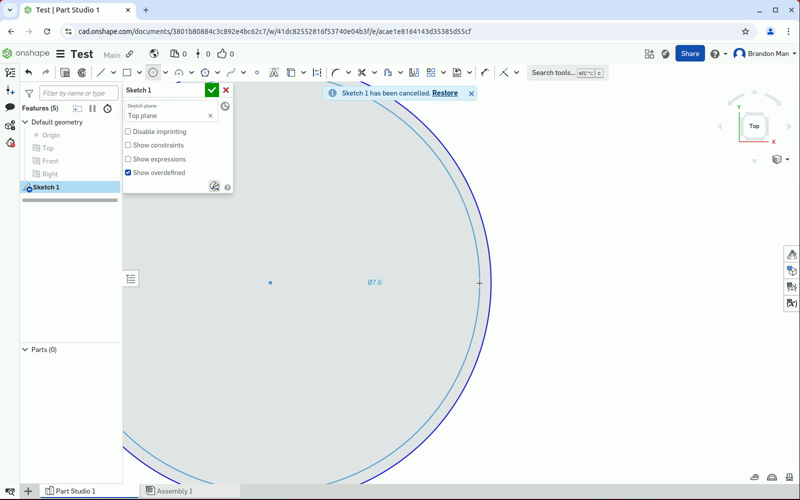
click(479, 282)
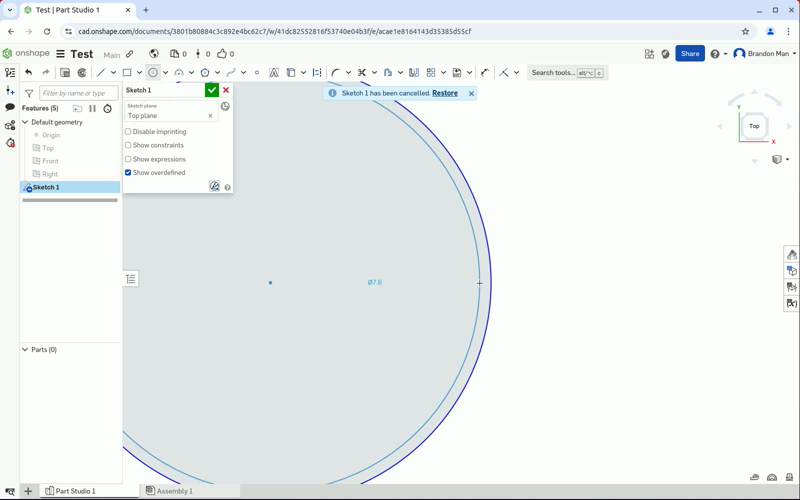
scroll(-6)
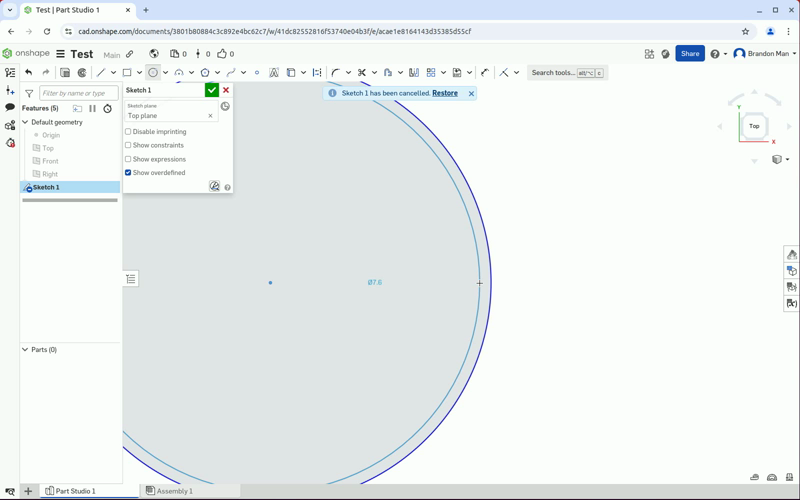
scroll(-6)
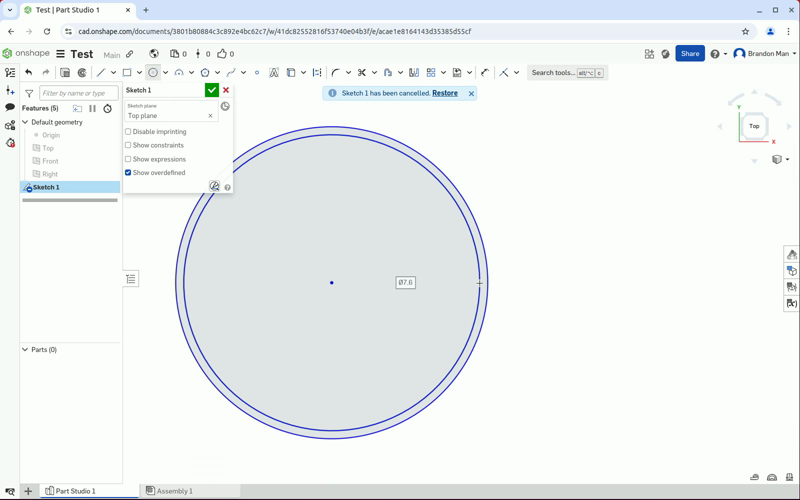
scroll(-6)
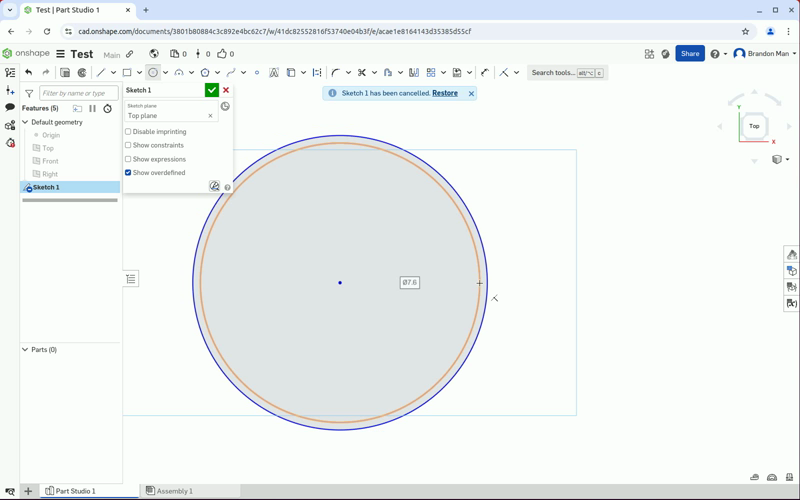
scroll(-6)
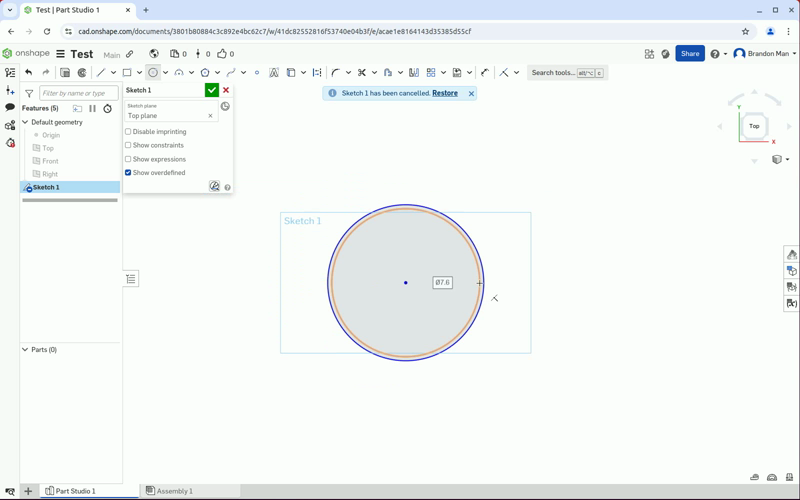
scroll(-6)
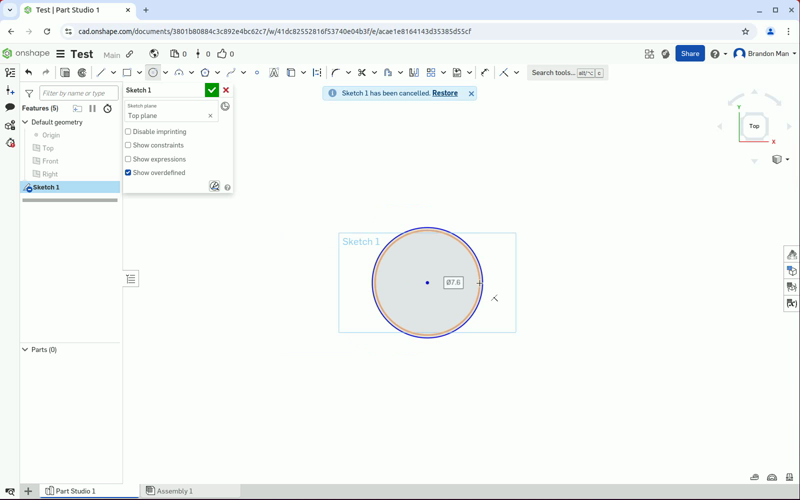
scroll(-6)
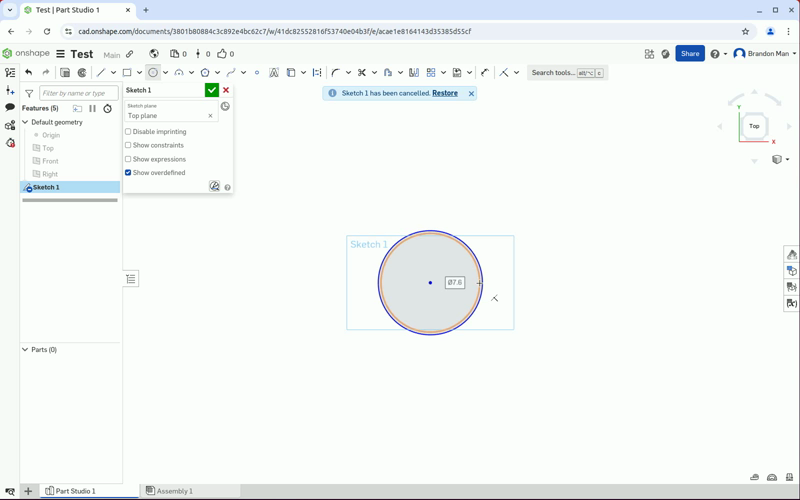
scroll(-6)
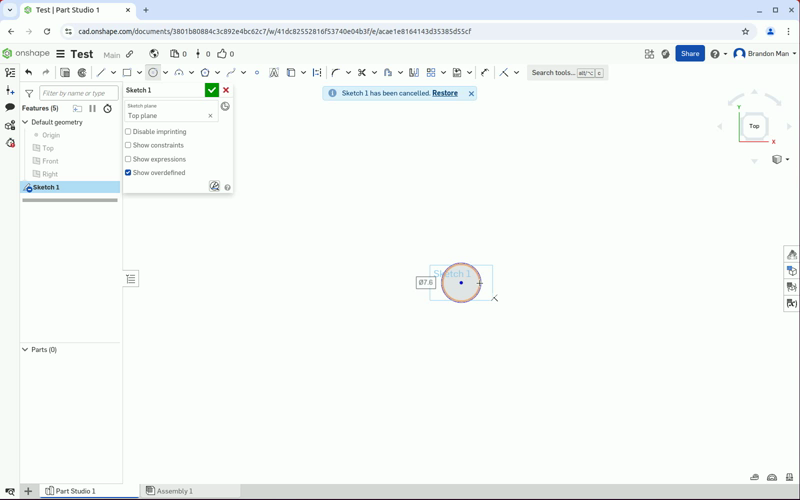
key(esc)
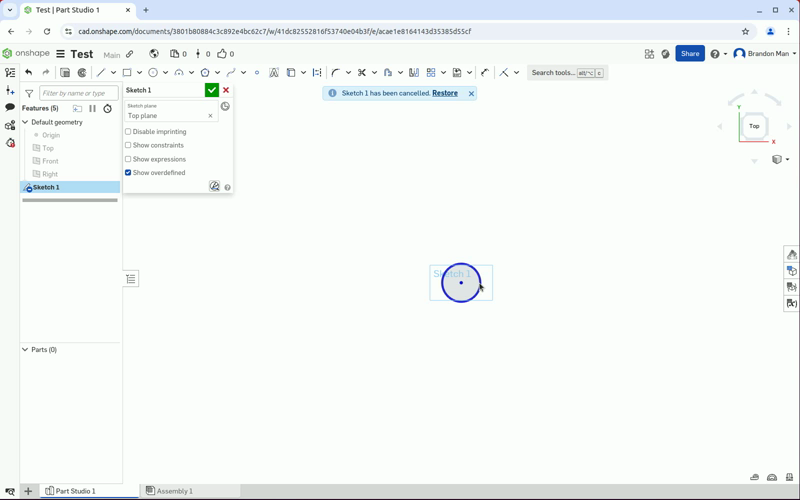
mouse_move(444, 273)
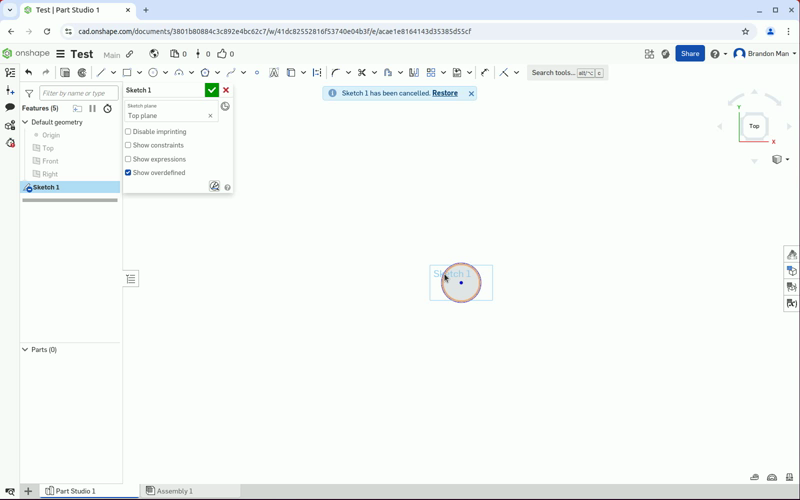
scroll(6)
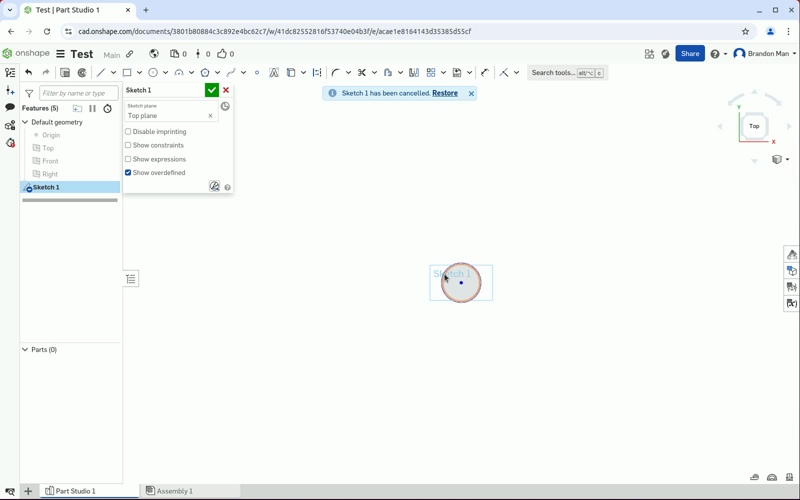
scroll(6)
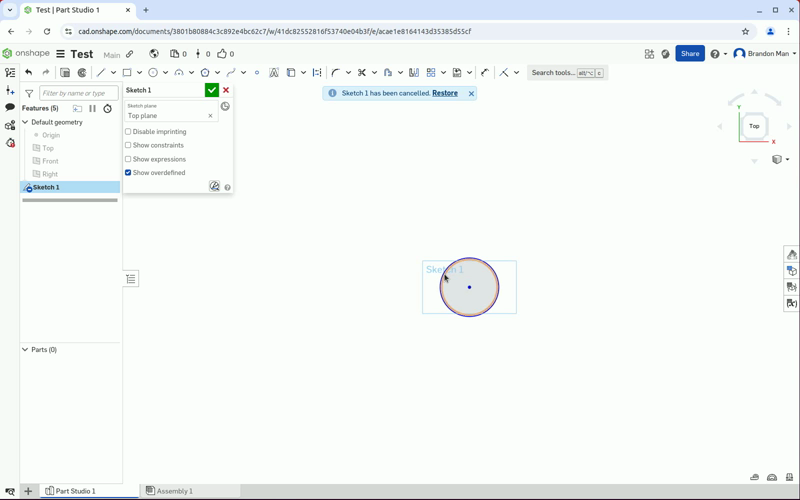
scroll(6)
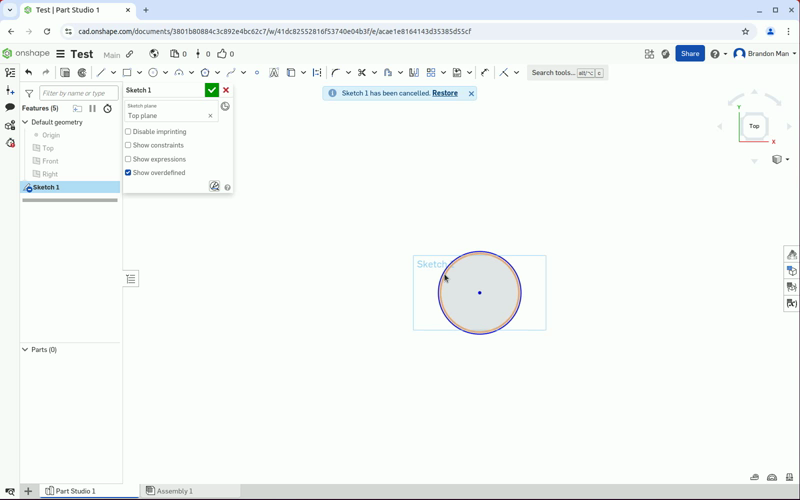
scroll(6)
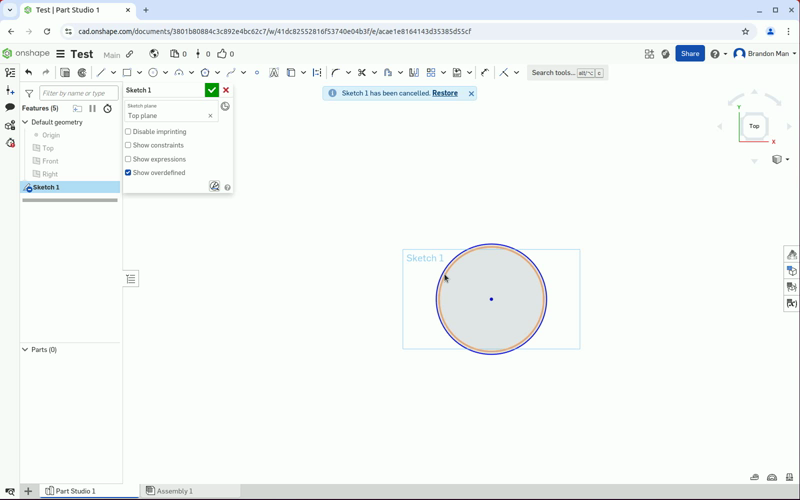
scroll(6)
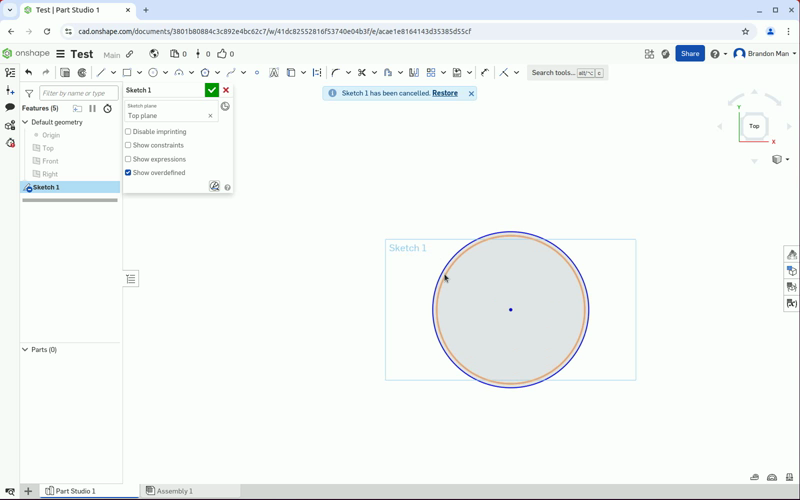
scroll(6)
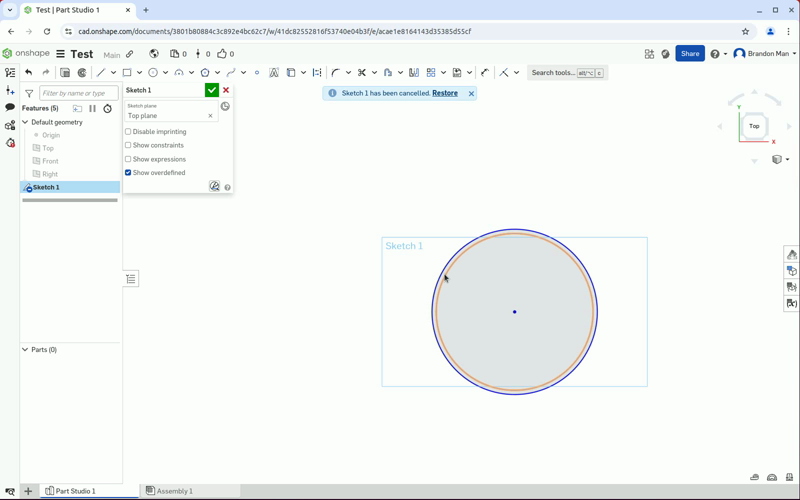
scroll(6)
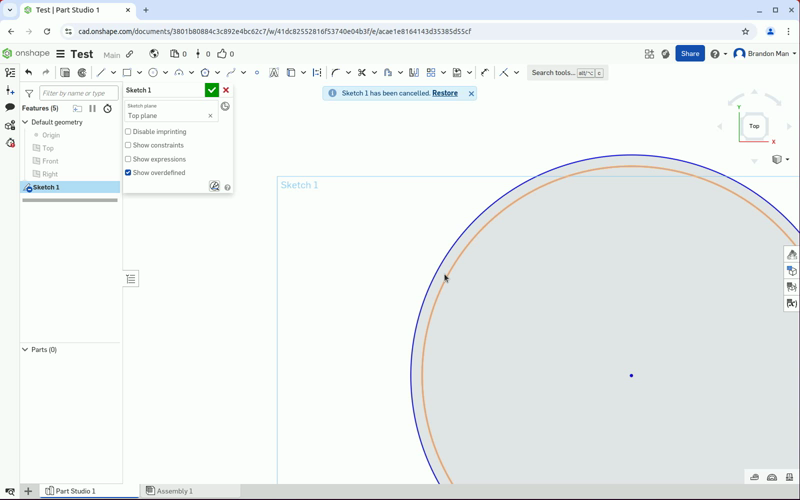
click(444, 273)
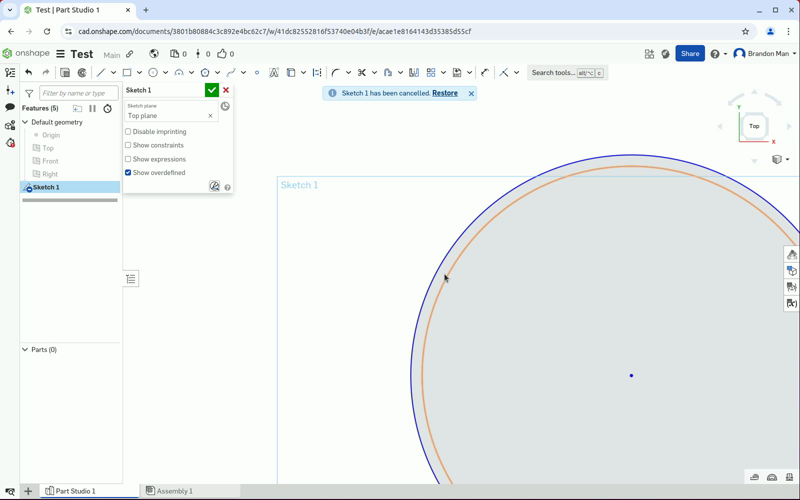
scroll(-6)
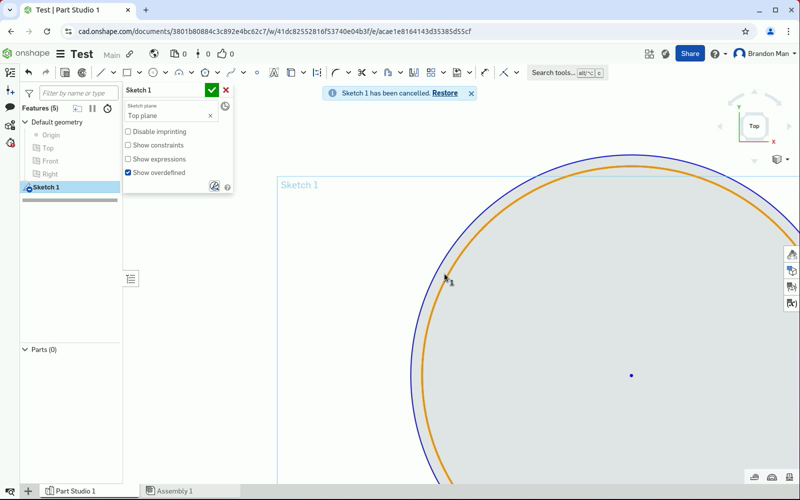
scroll(-6)
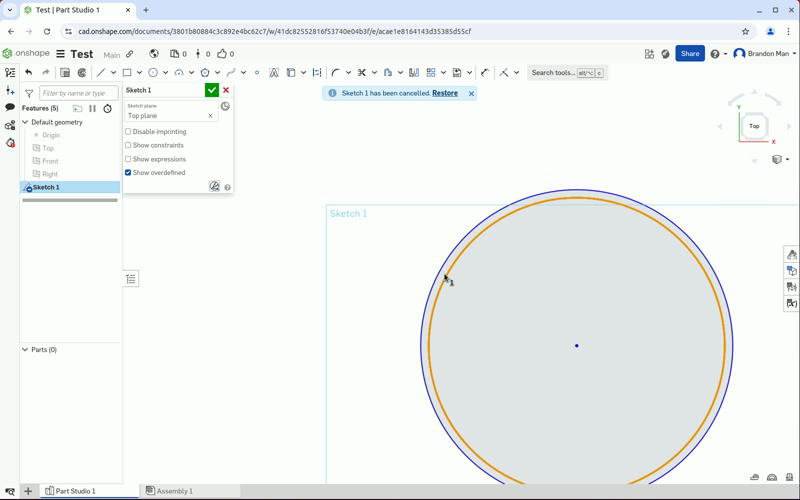
scroll(-6)
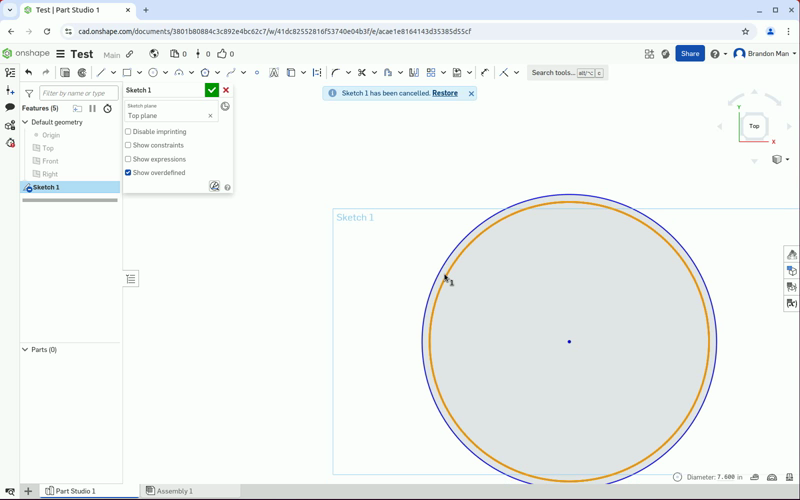
scroll(-6)
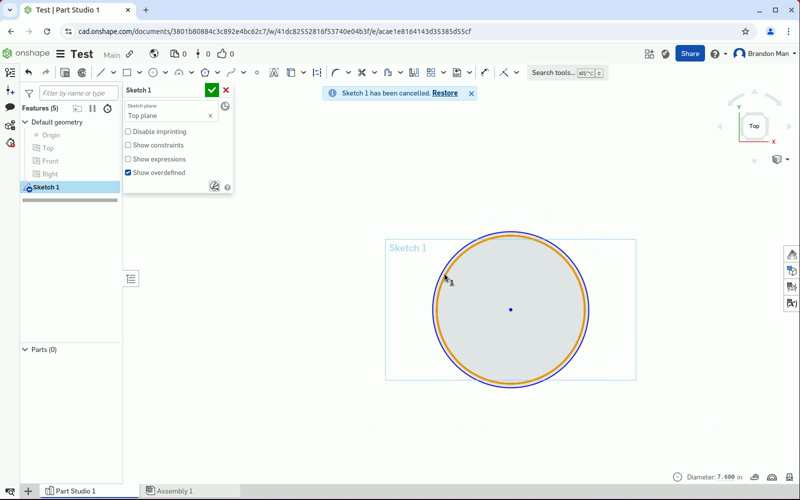
scroll(-6)
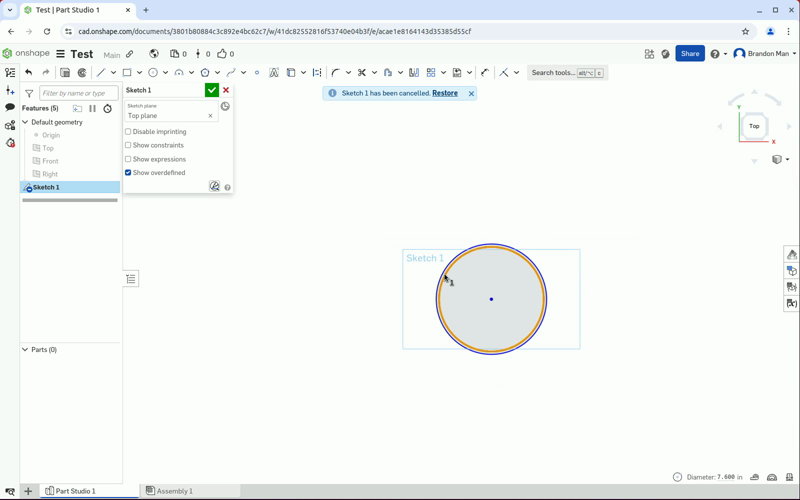
scroll(-6)
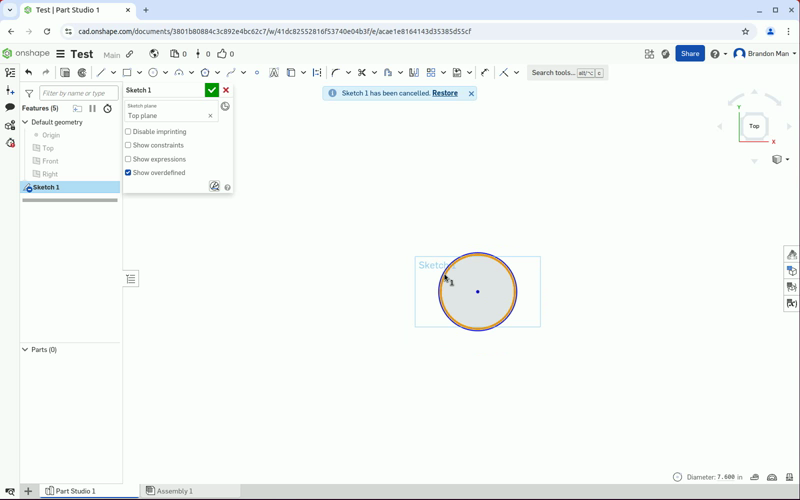
scroll(-6)
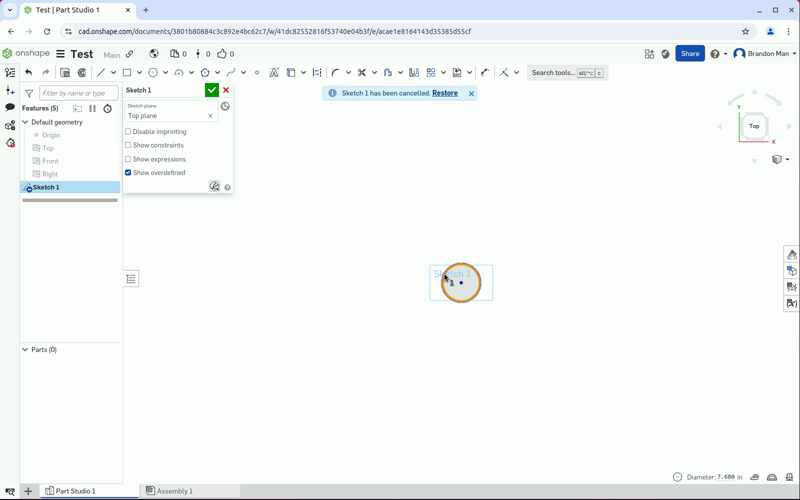
mouse_move(73, 352)
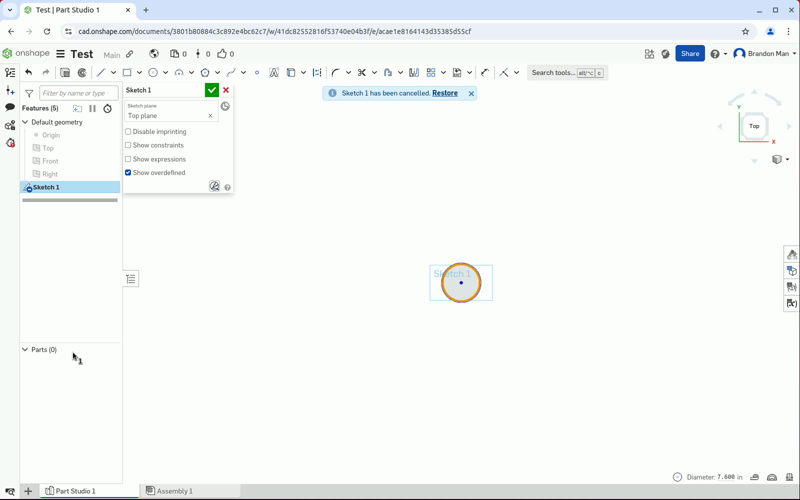
key(shift+y)
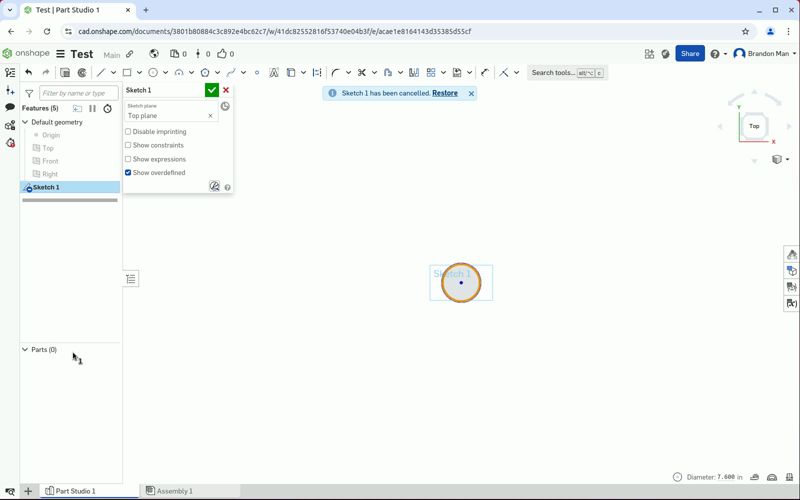
key(shift+e)
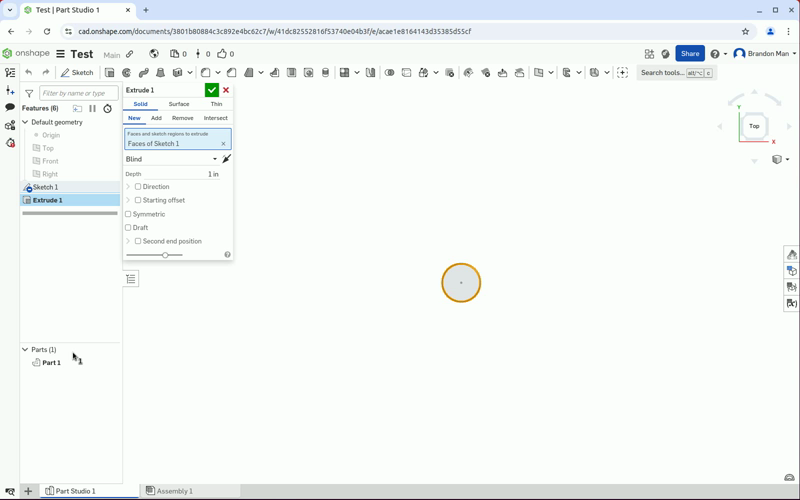
mouse_move(143, 106)
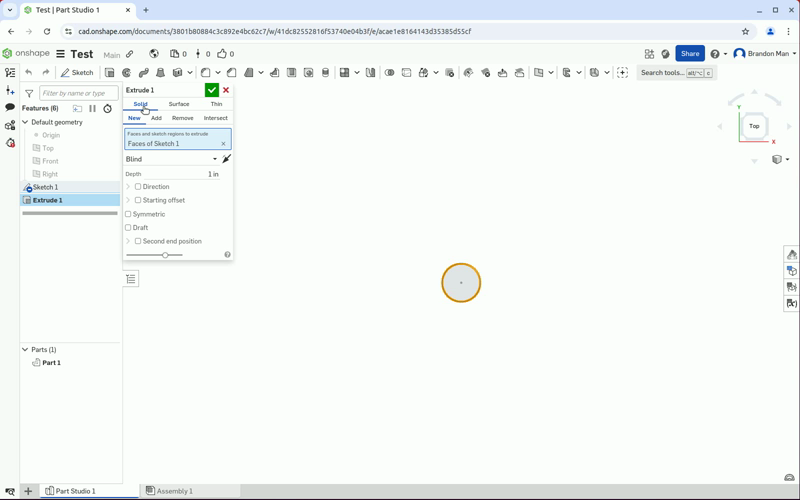
click(143, 106)
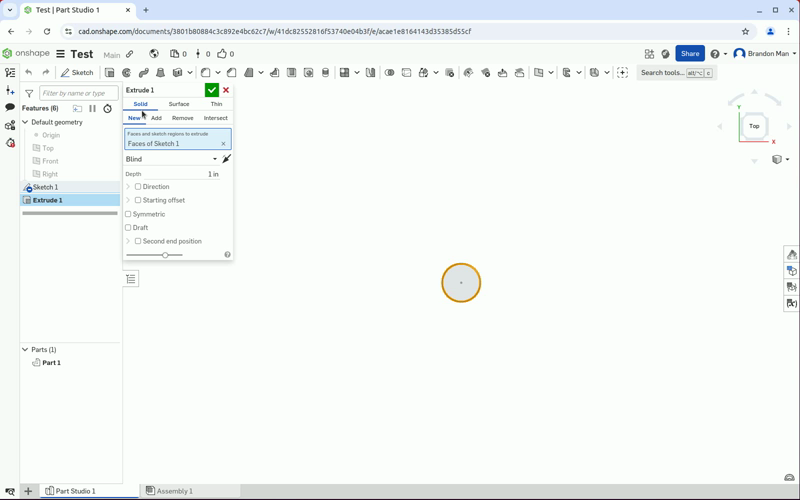
mouse_move(137, 120)
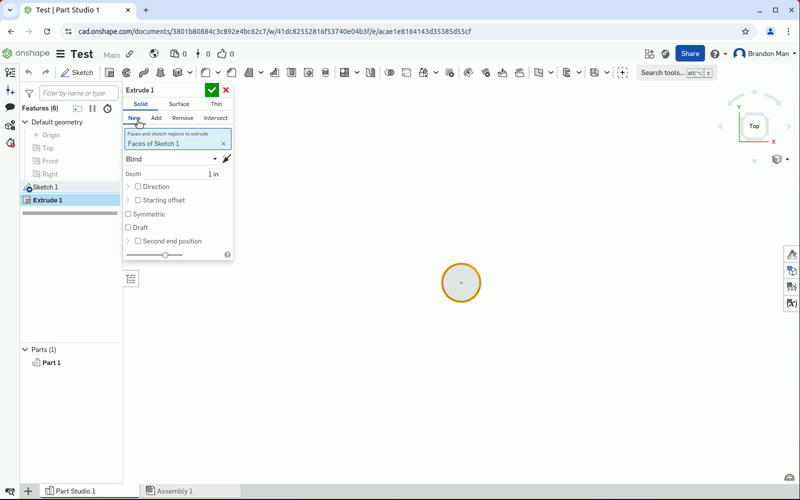
click(137, 120)
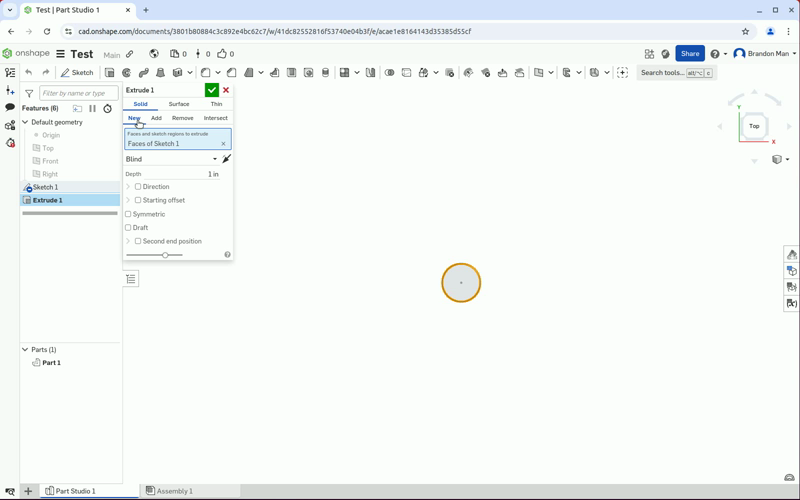
key(tab, 4)
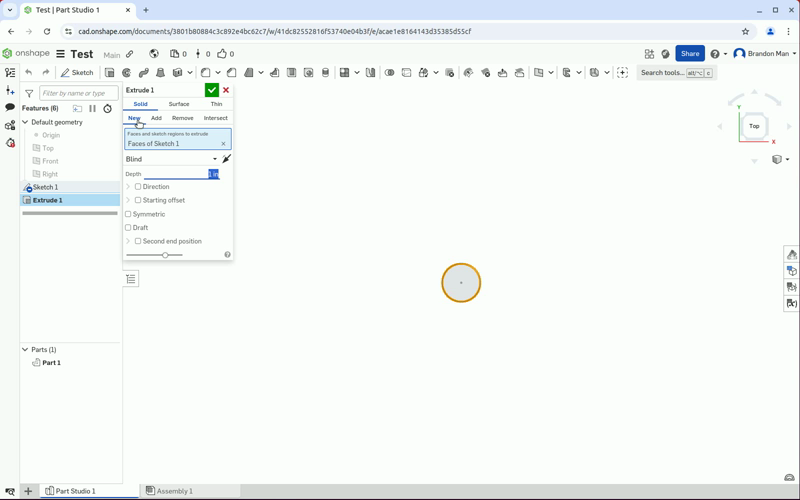
text(23.108)
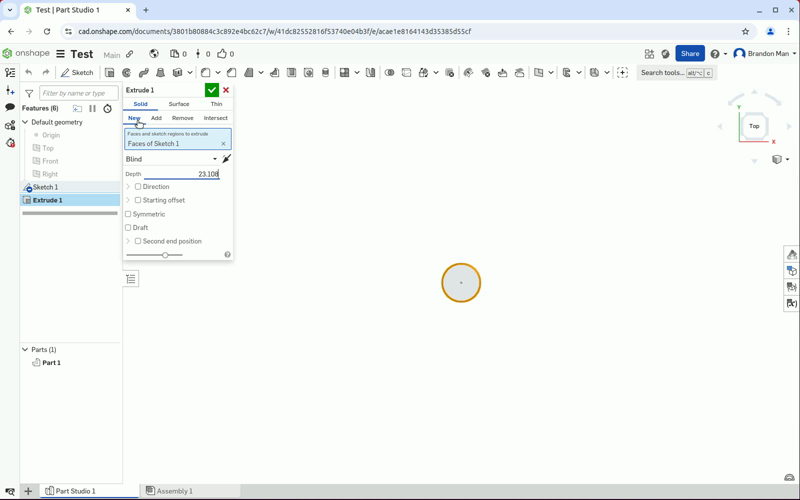
key(enter)
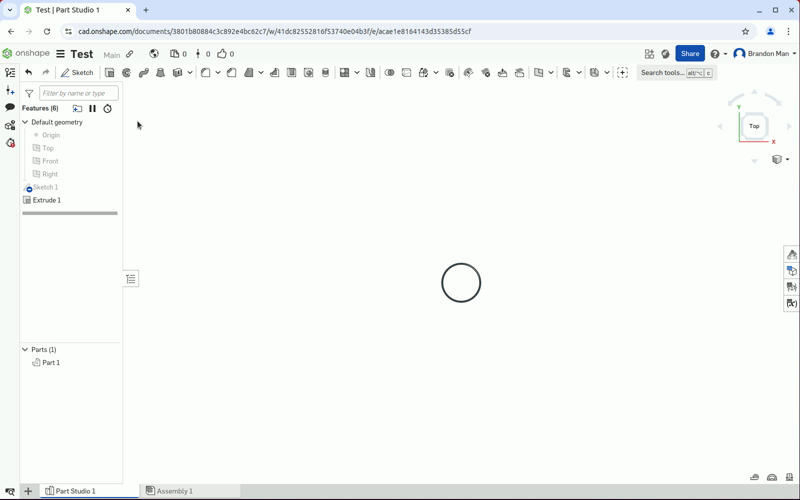
key(shift+h)
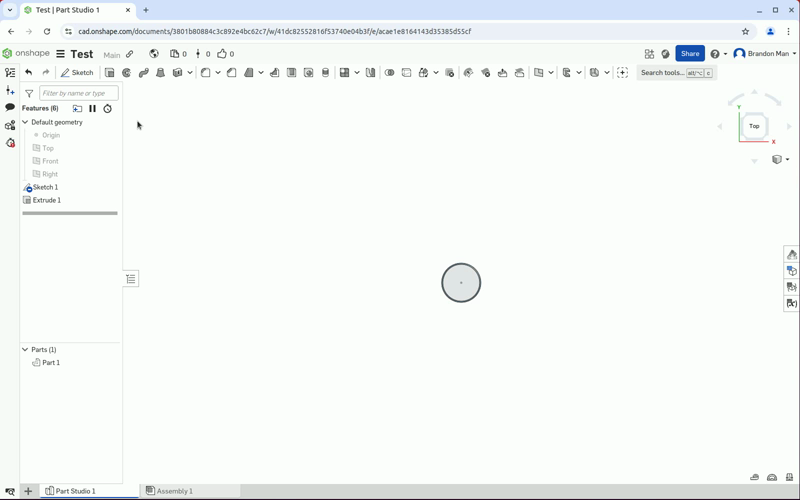
key(shift+h)
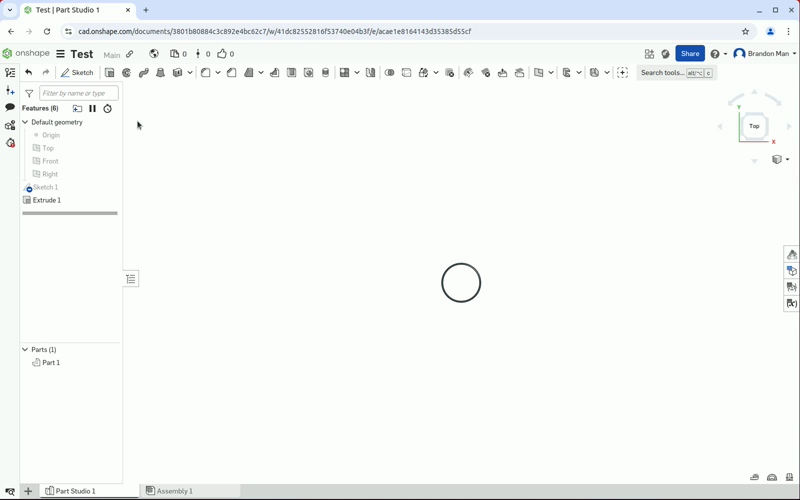
mouse_move(73, 189)
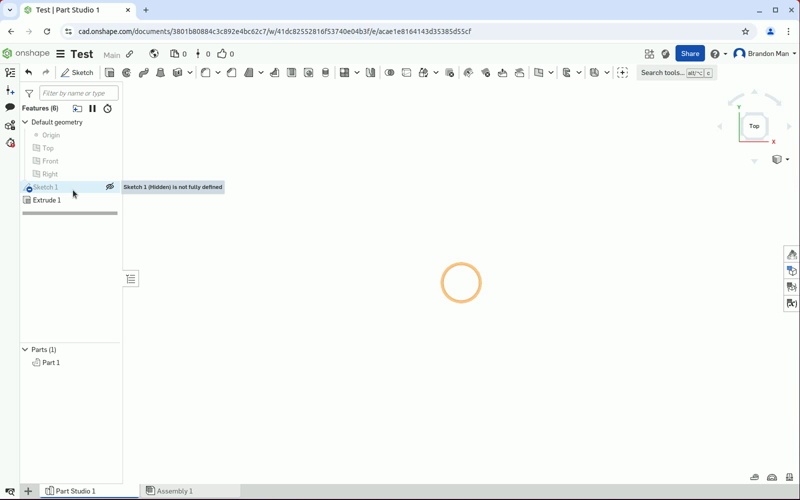
click(73, 189)
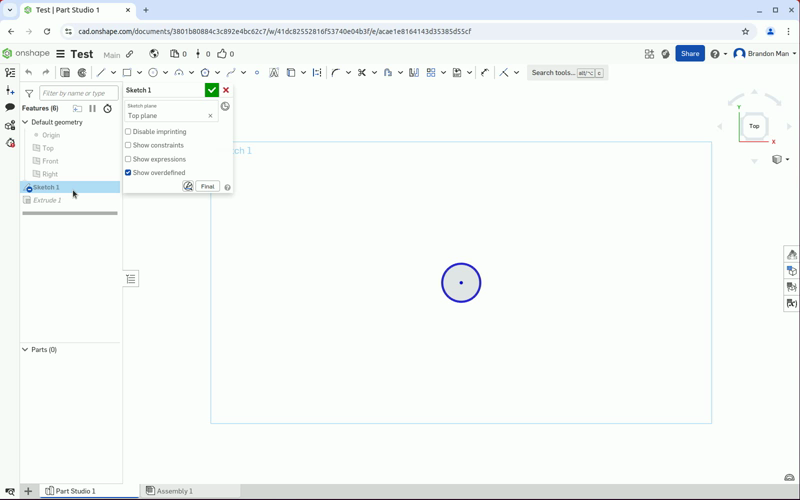
mouse_move(229, 92)
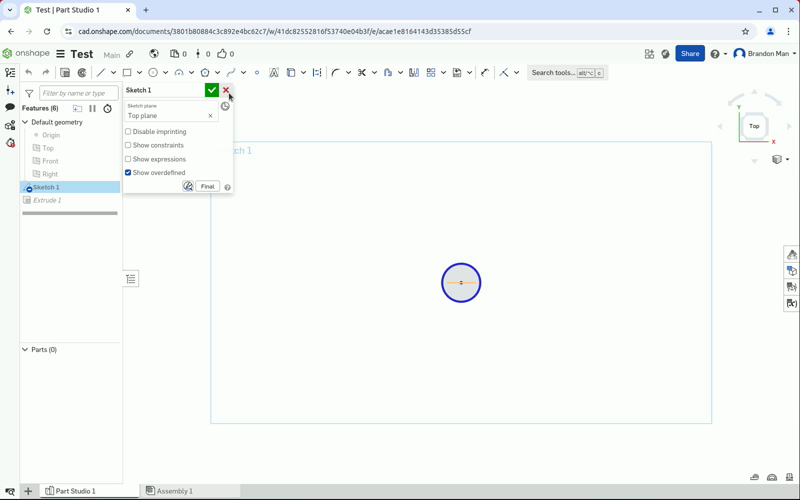
click(229, 92)
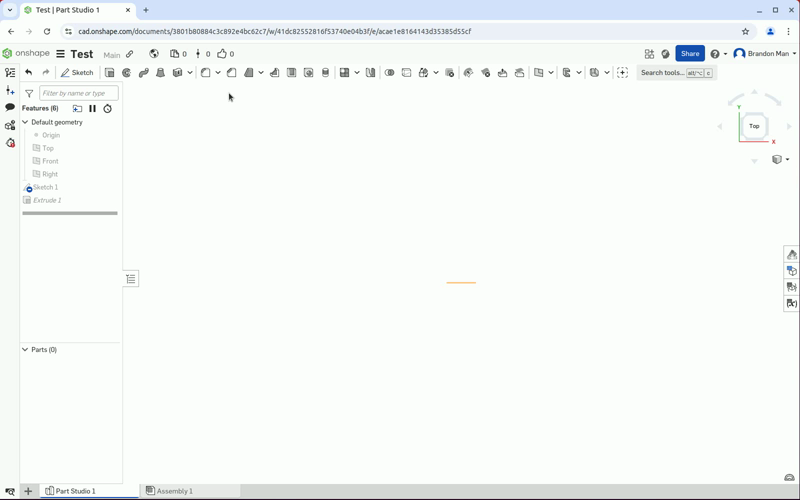
mouse_move(73, 352)
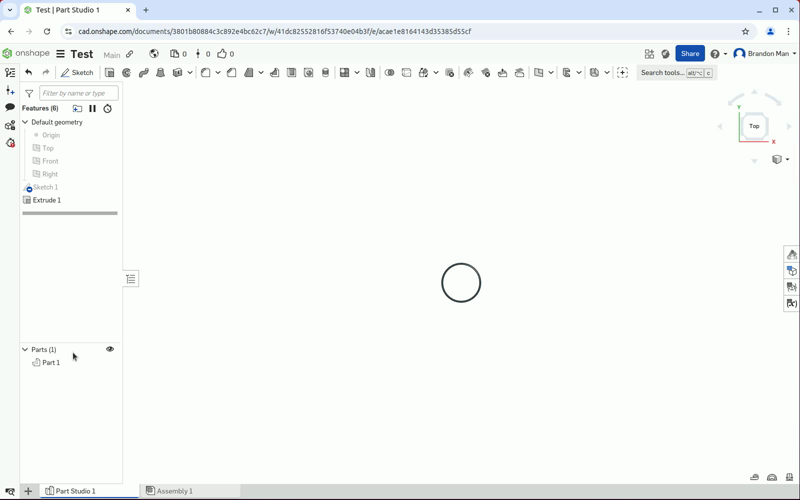
key(y)
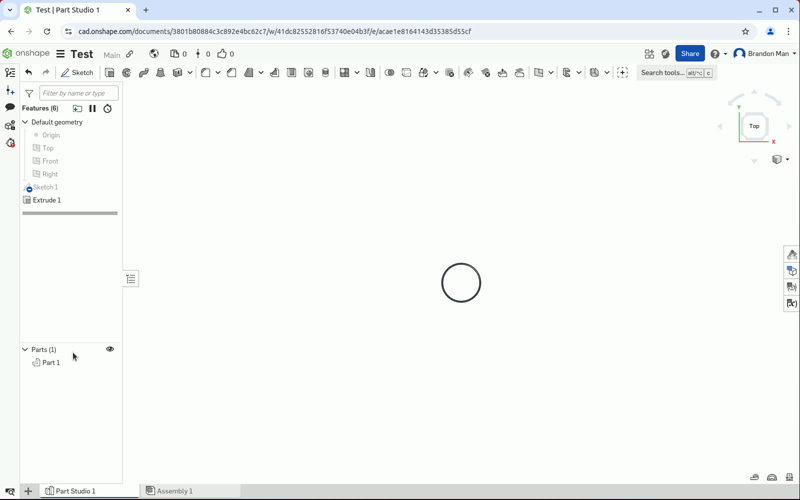
key(shift+p)
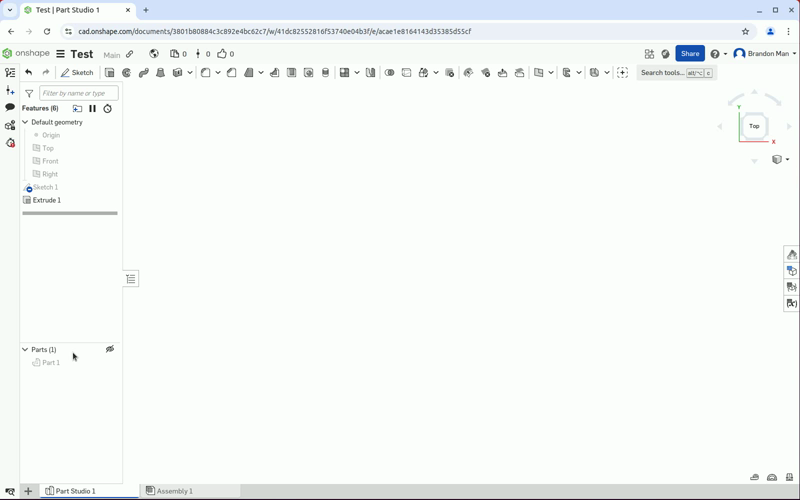
key(space)
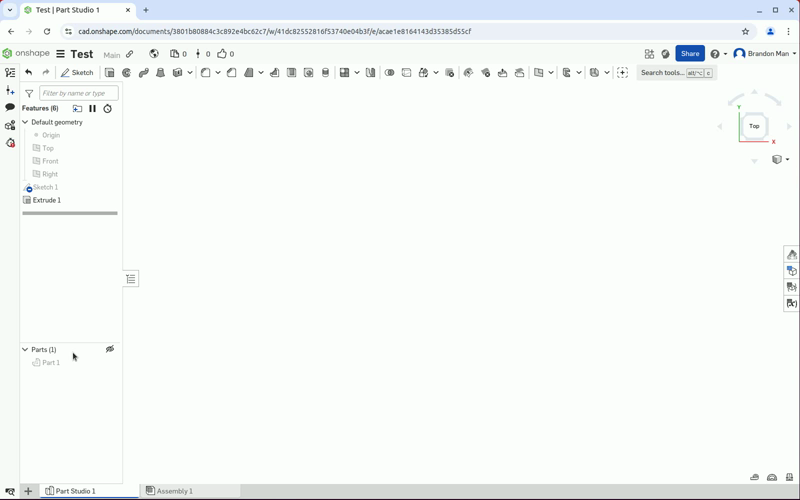
key_down(shift)
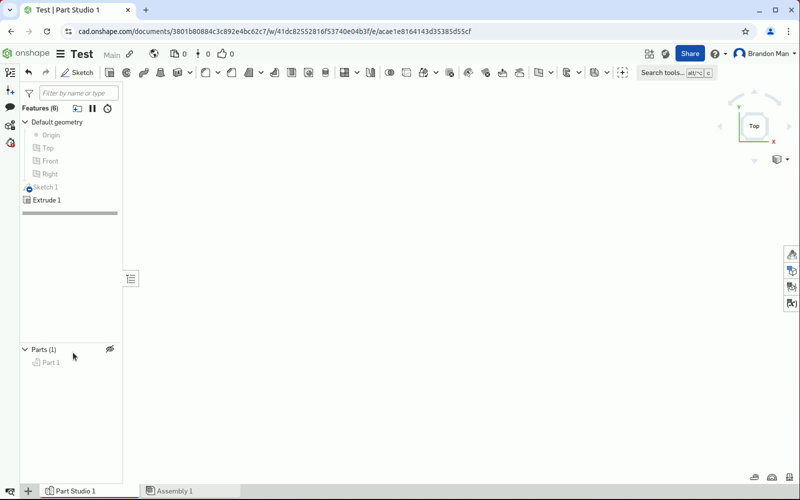
key(up)
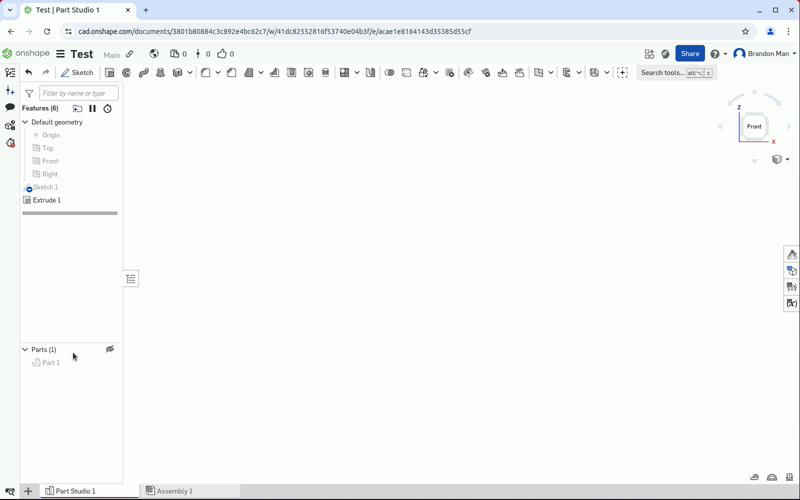
key_up(shift)
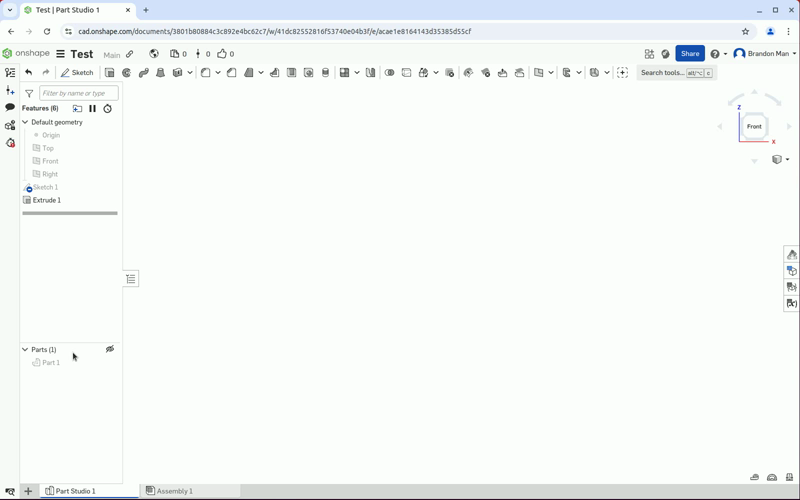
mouse_move(73, 352)
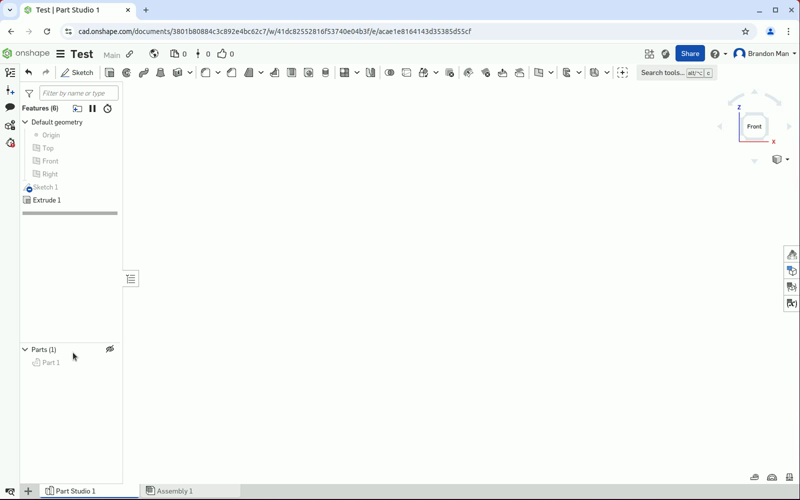
key(shift+y)
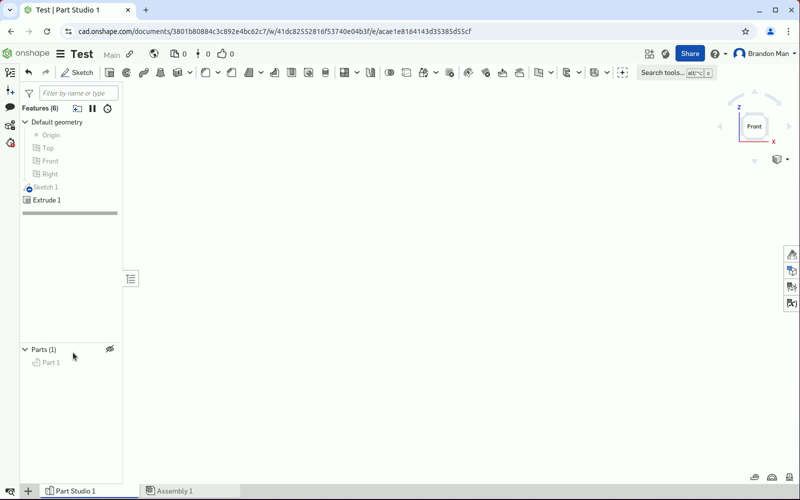
key(shift+s)
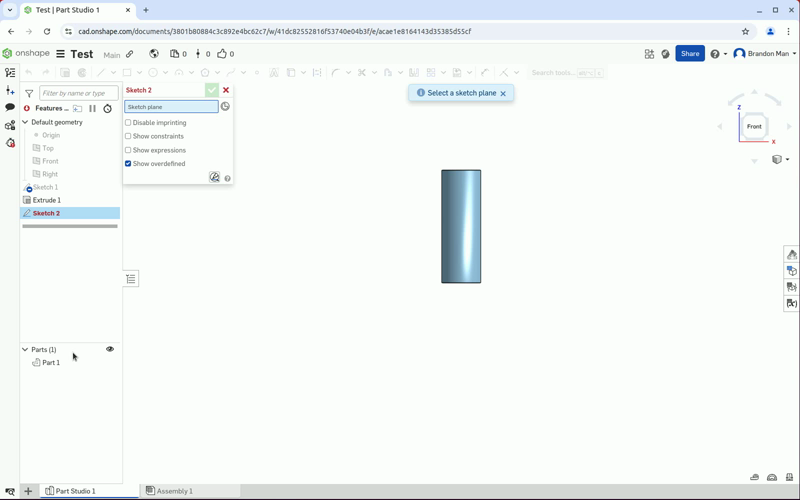
mouse_move(73, 163)
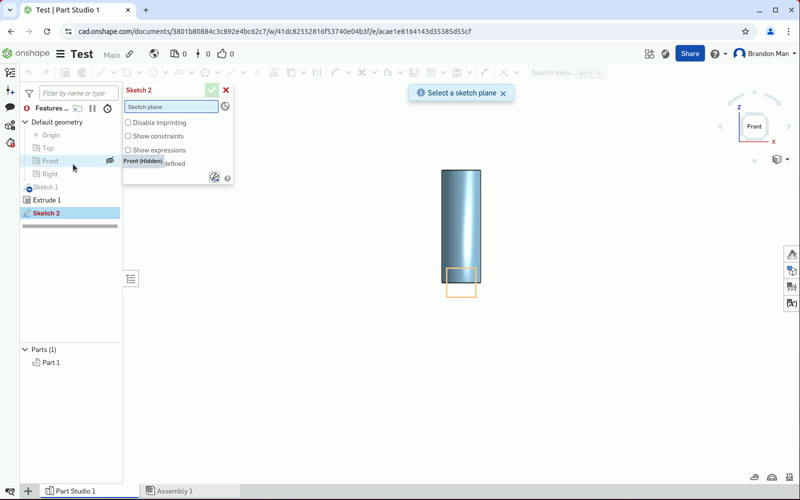
click(73, 163)
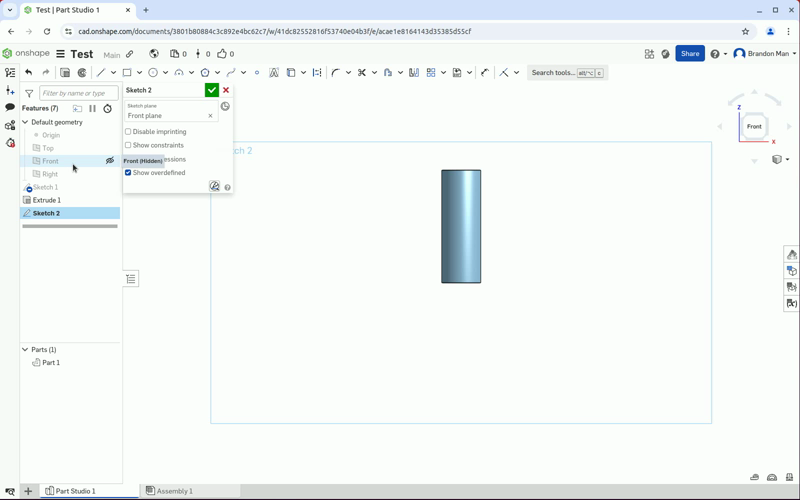
mouse_move(73, 352)
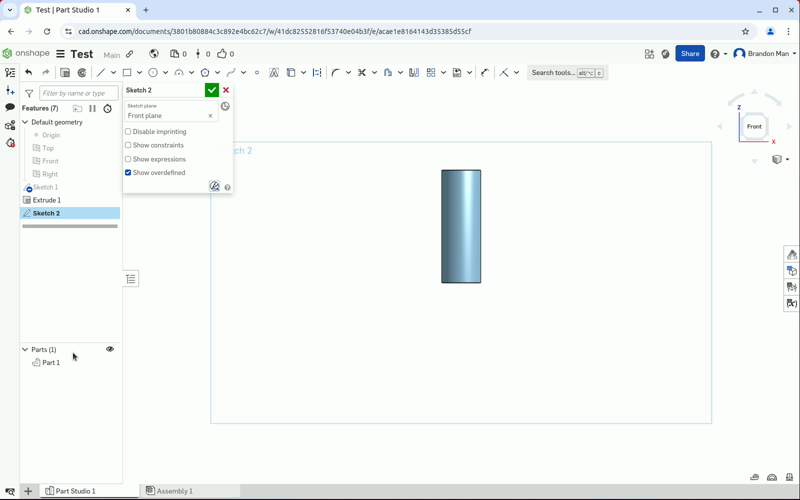
key(y)
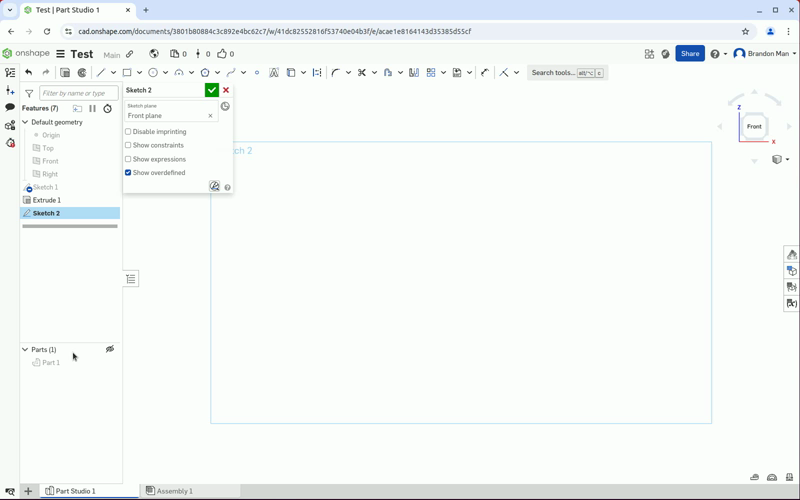
key(l)
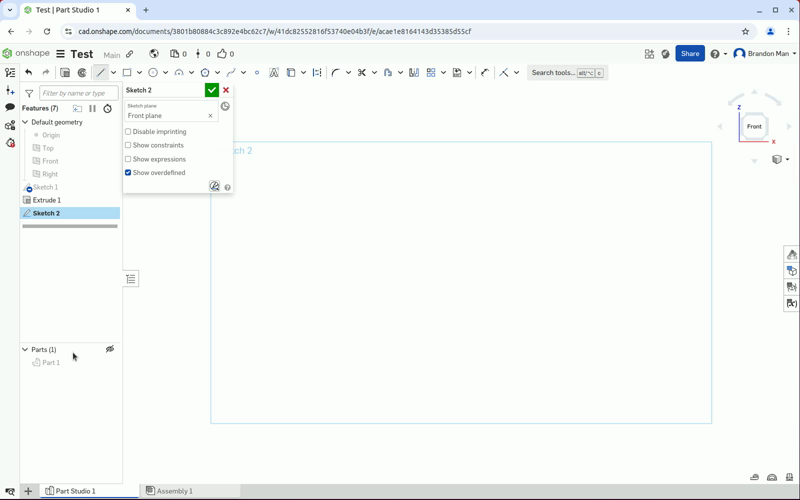
key_down(shift)
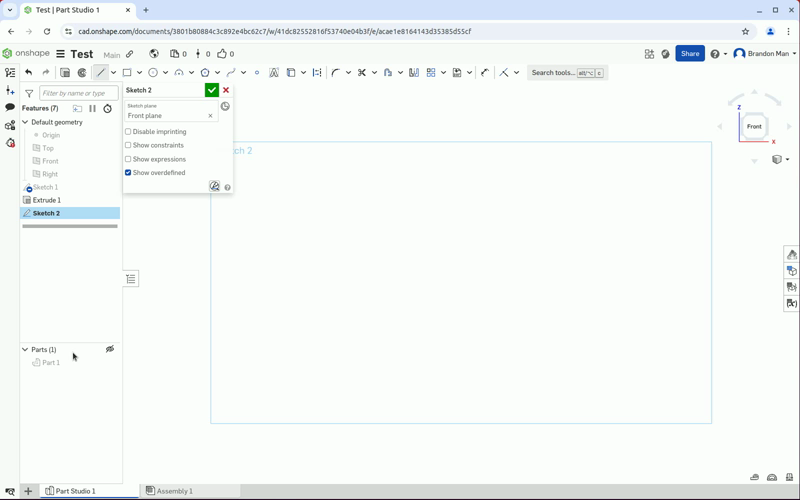
mouse_move(447, 249)
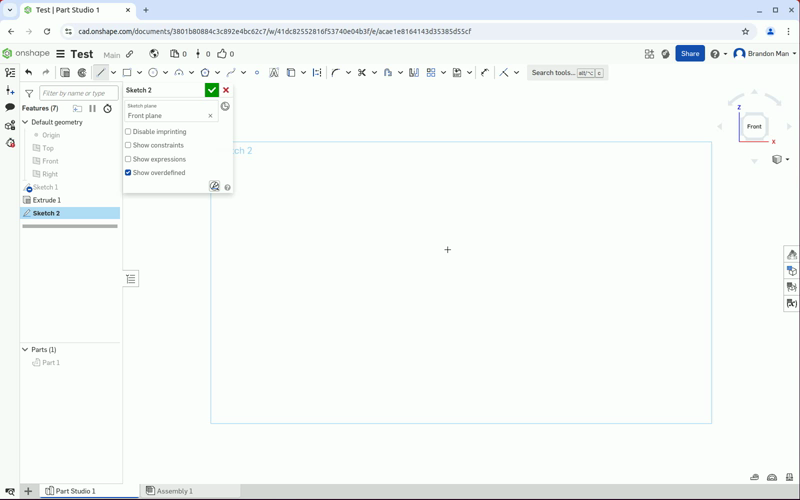
click(447, 249)
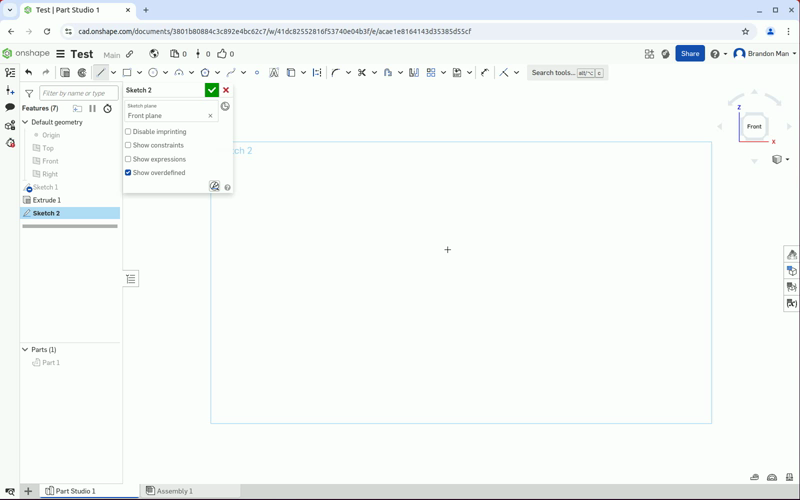
key_up(shift)
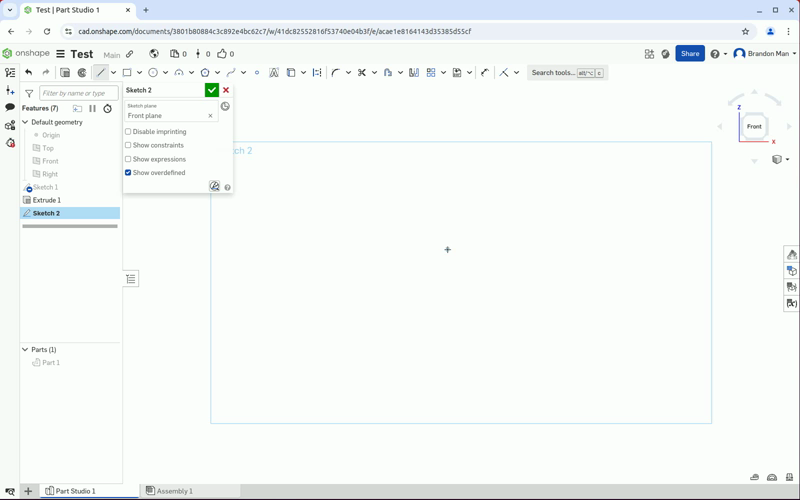
key_down(shift)
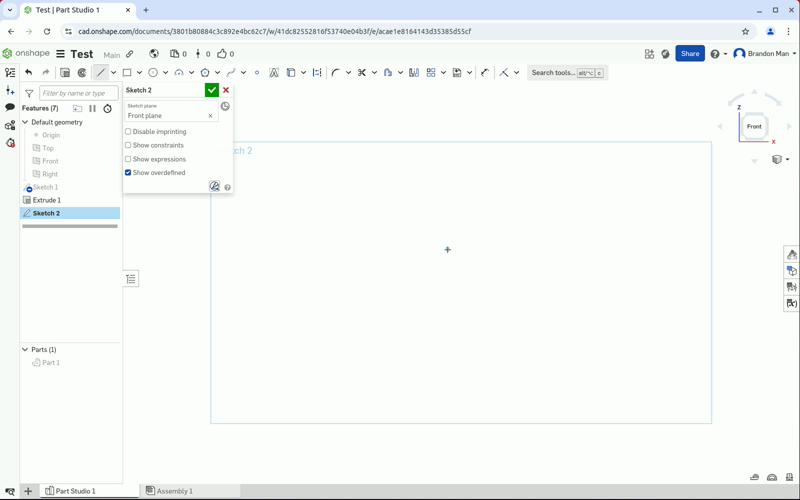
mouse_move(477, 249)
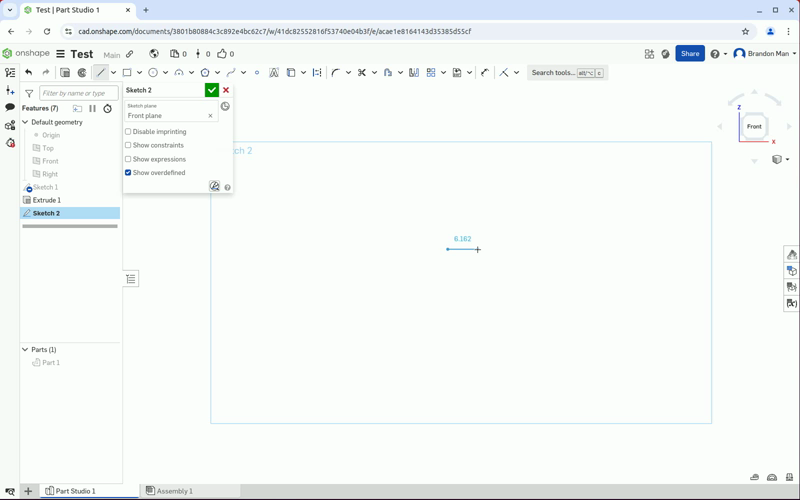
mouse_move(474, 249)
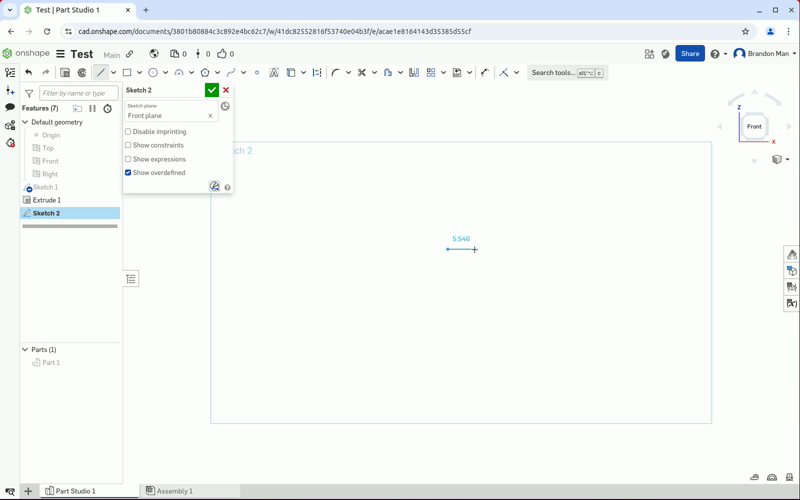
click(474, 249)
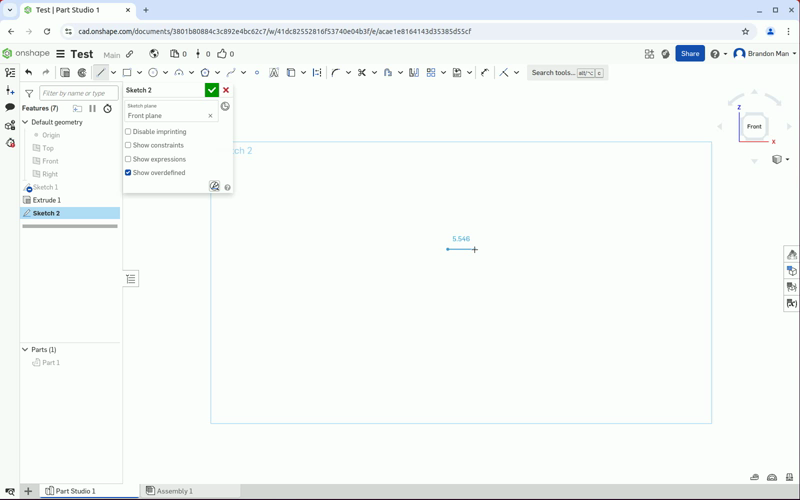
key_up(shift)
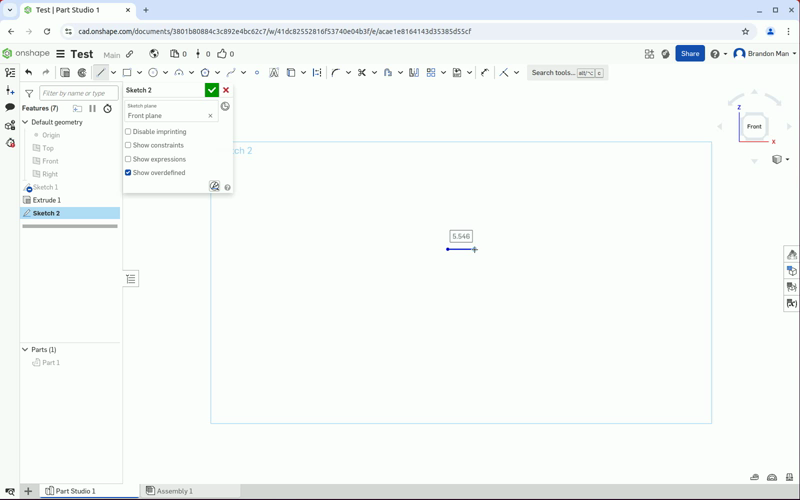
key_down(shift)
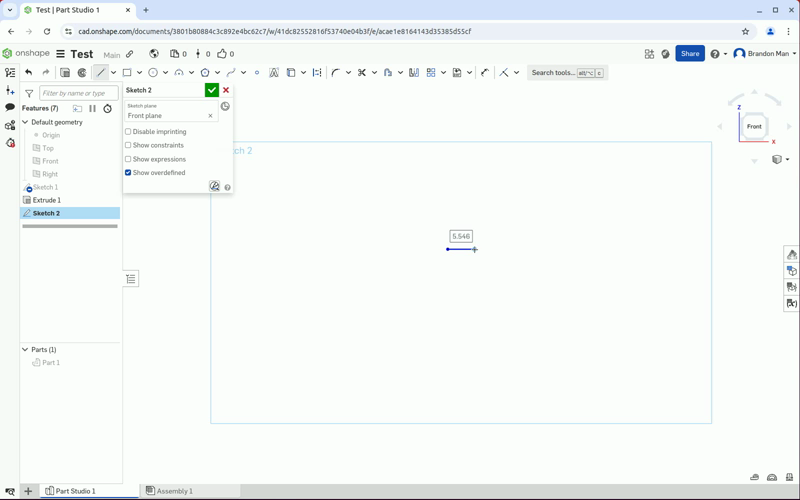
mouse_move(504, 249)
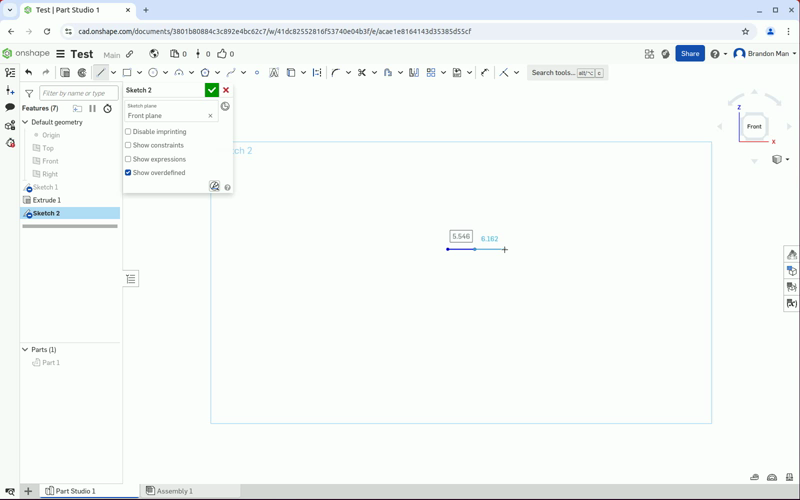
mouse_move(474, 195)
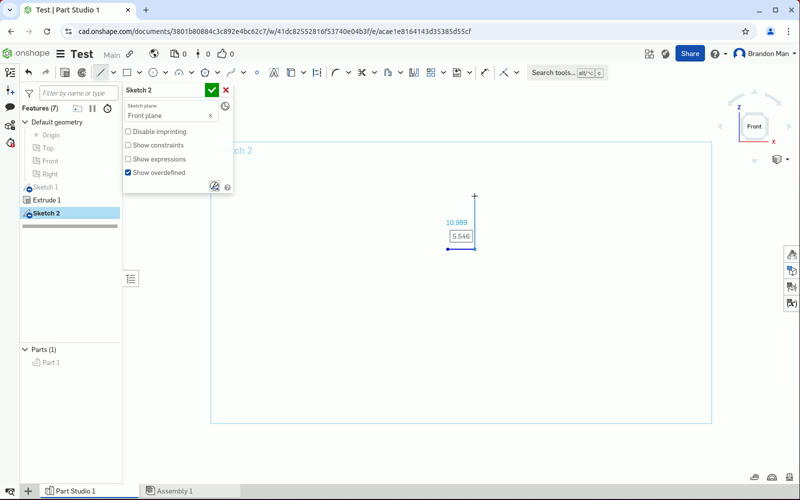
click(474, 195)
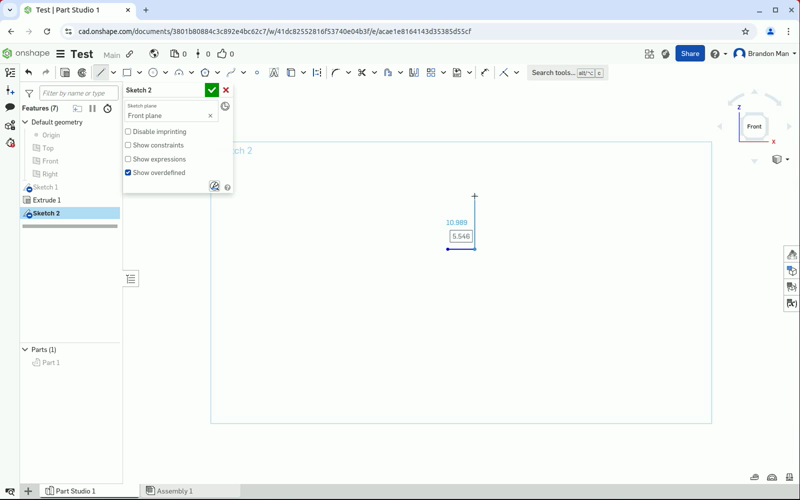
key_up(shift)
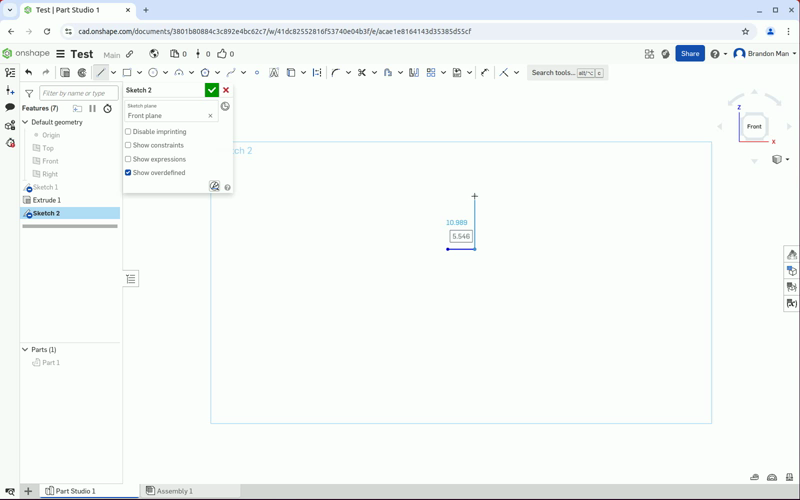
key_down(shift)
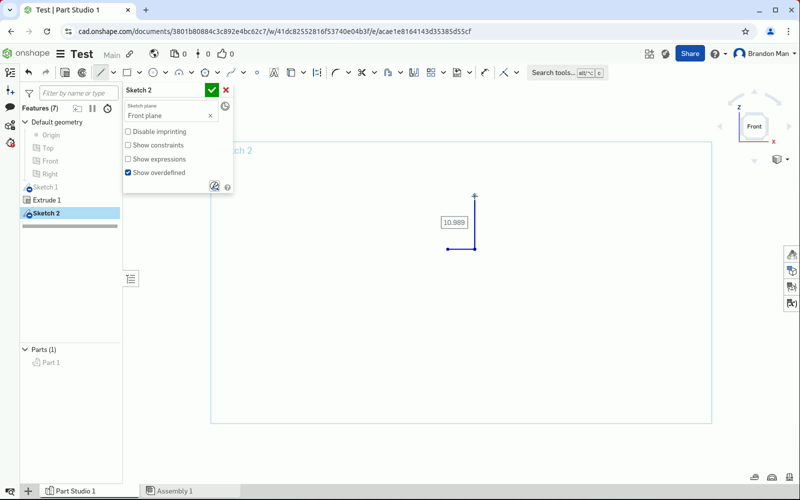
mouse_move(504, 195)
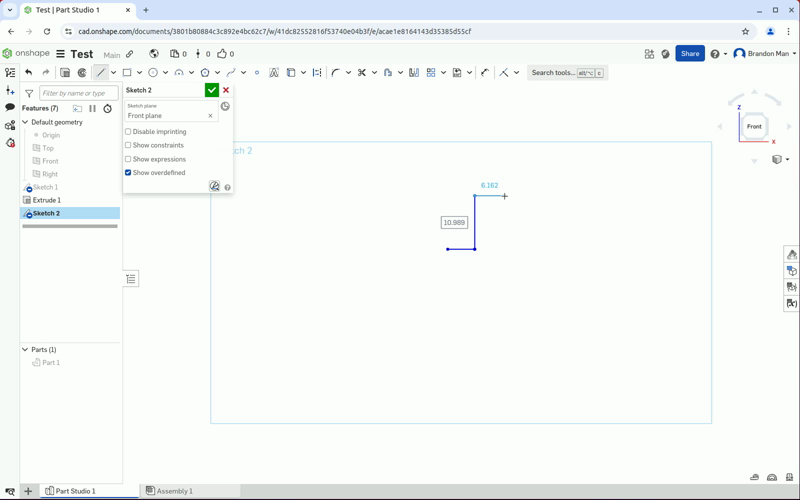
mouse_move(447, 195)
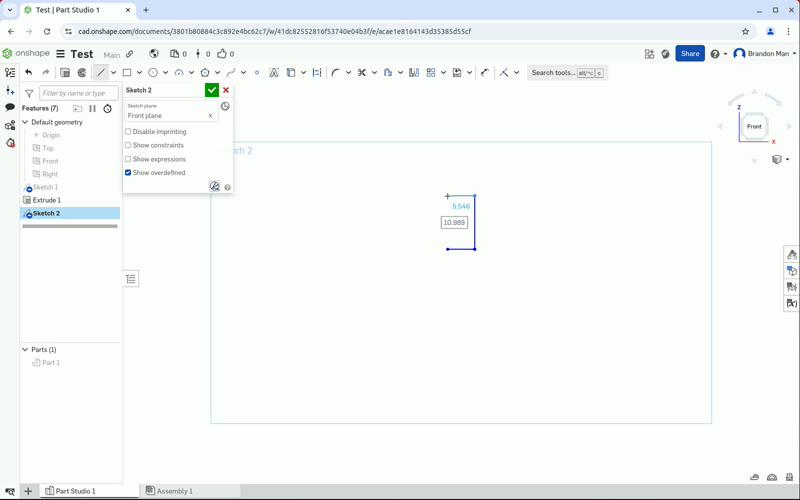
click(447, 195)
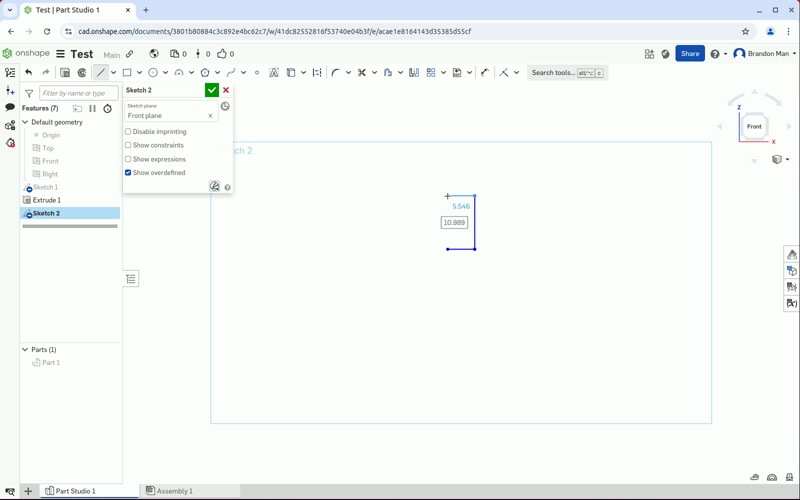
key_up(shift)
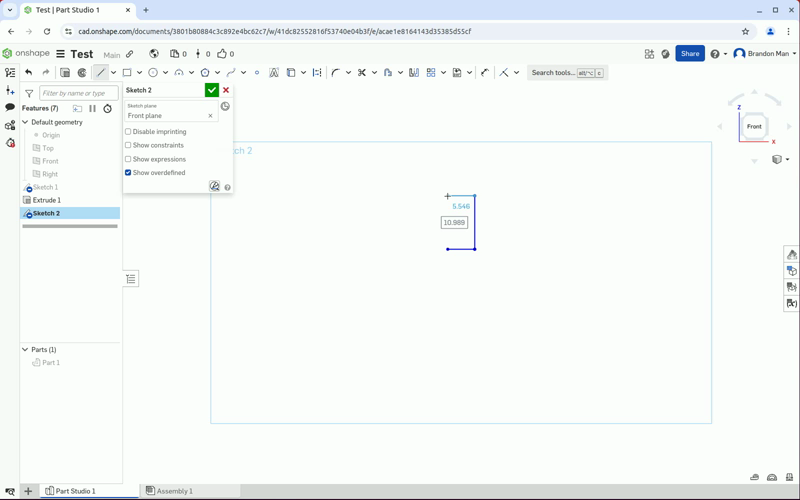
mouse_move(477, 195)
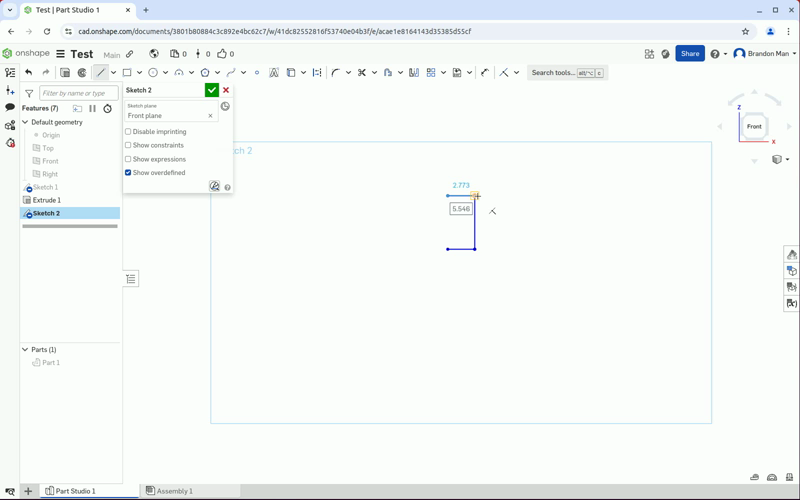
key_down(shift)
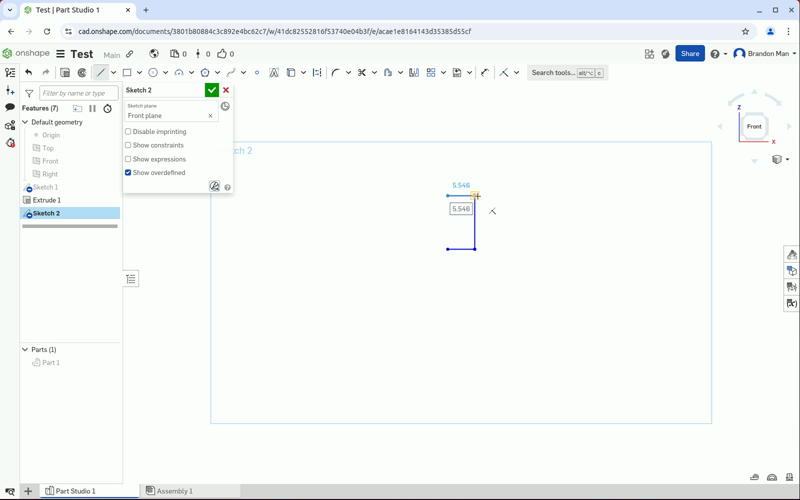
mouse_move(447, 249)
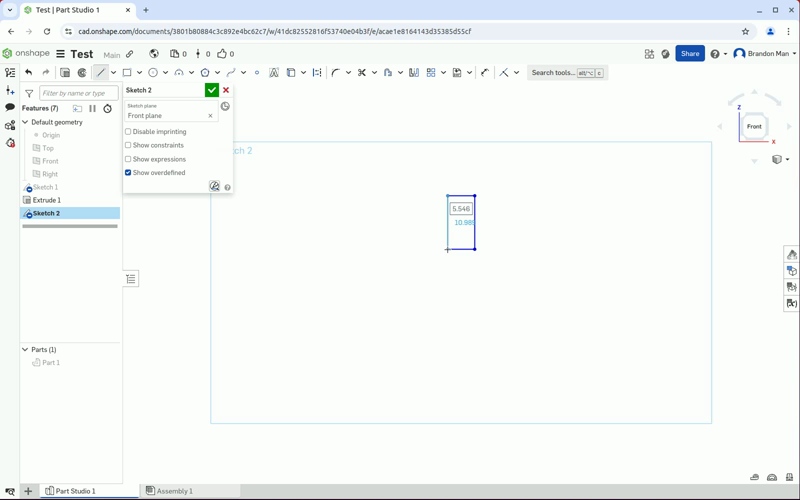
key_up(shift)
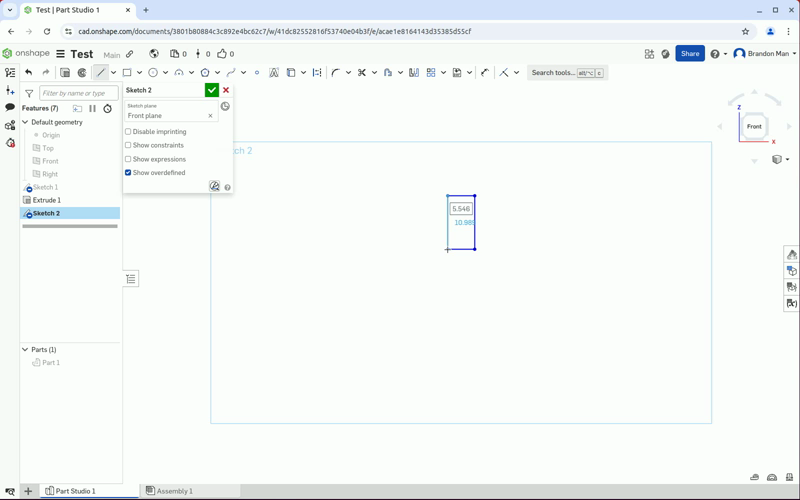
click(447, 249)
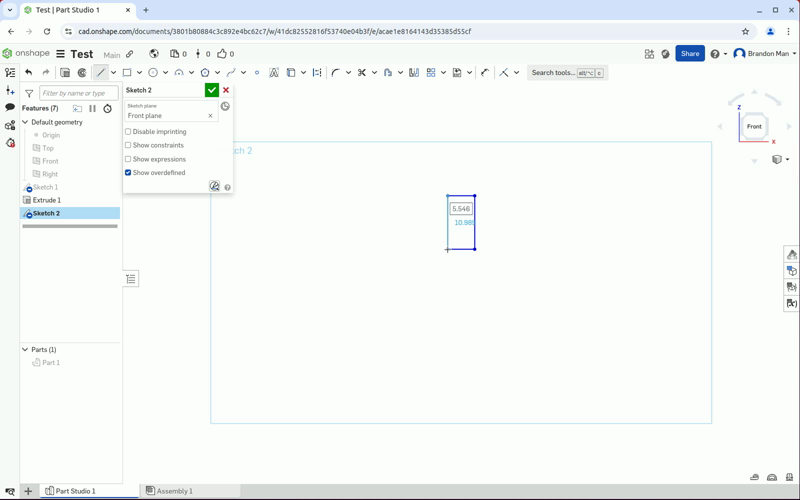
key(esc)
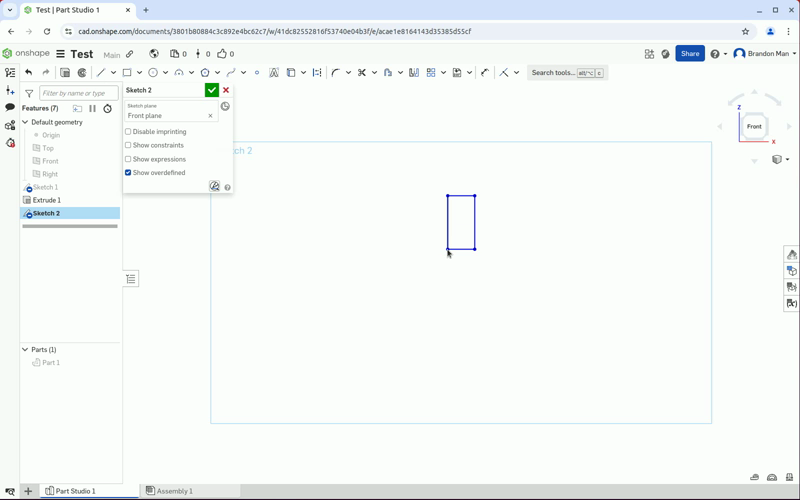
mouse_move(458, 234)
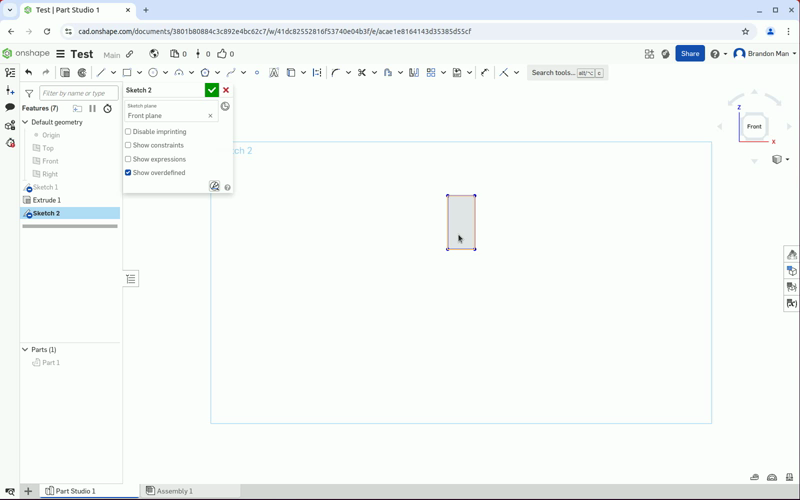
scroll(6)
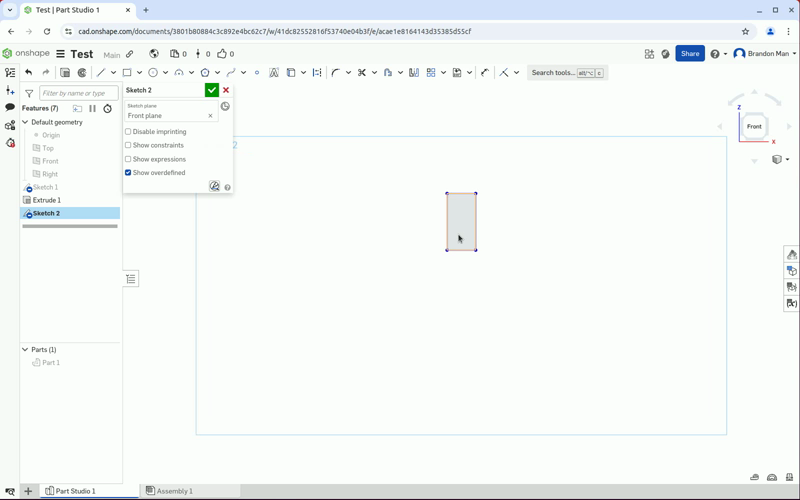
scroll(6)
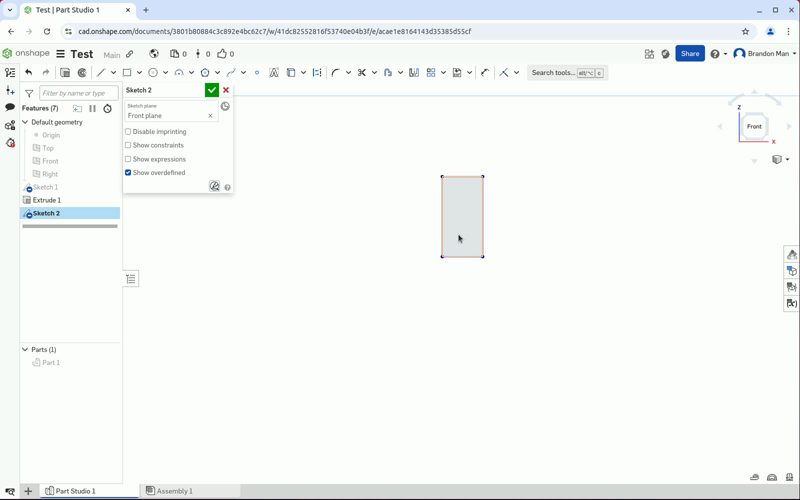
scroll(6)
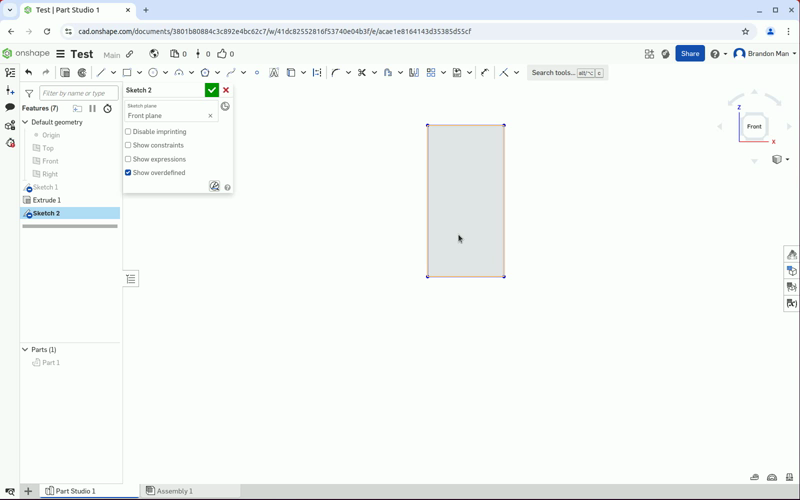
scroll(6)
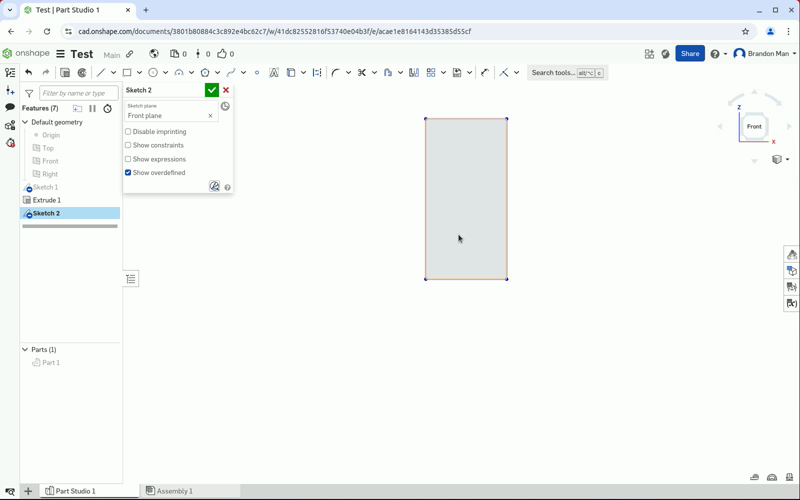
scroll(6)
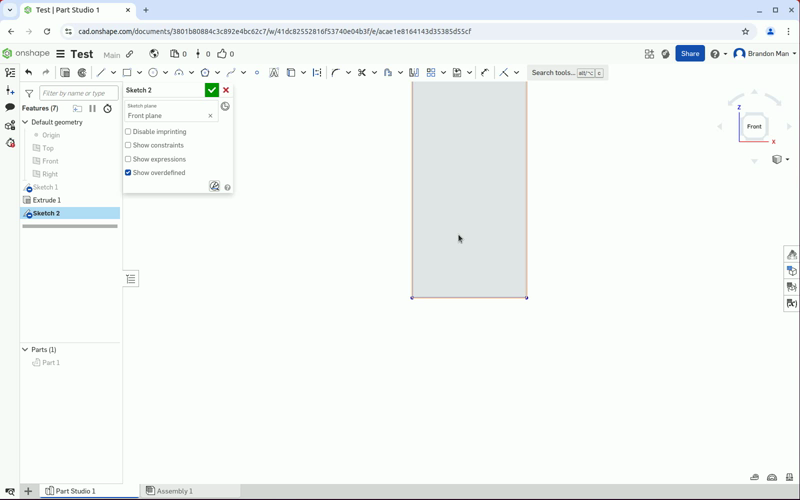
scroll(6)
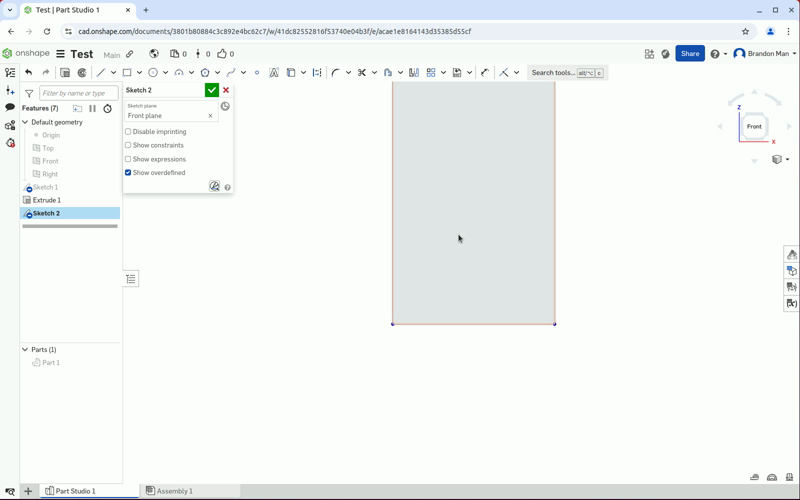
scroll(6)
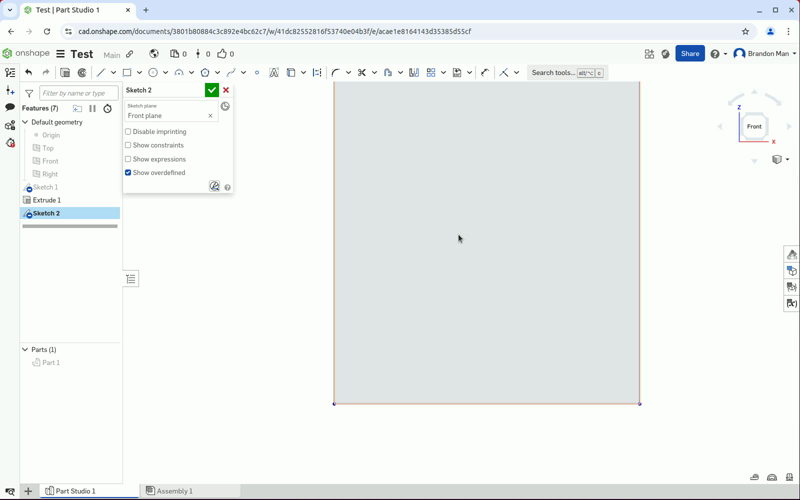
click(458, 234)
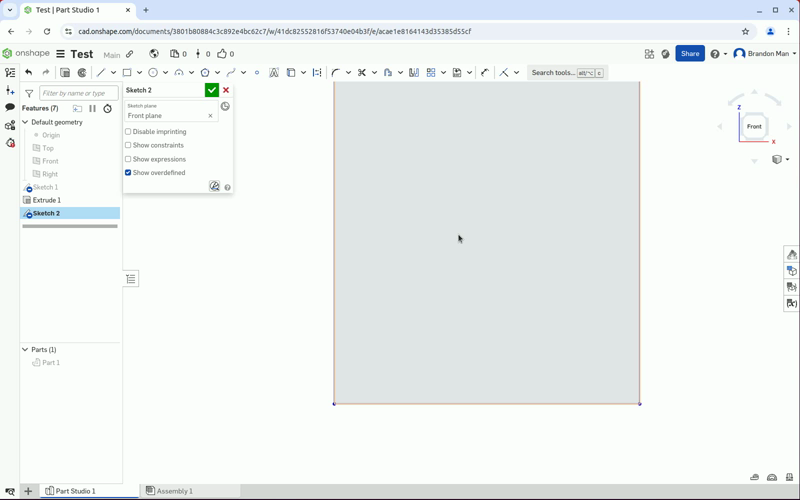
scroll(-6)
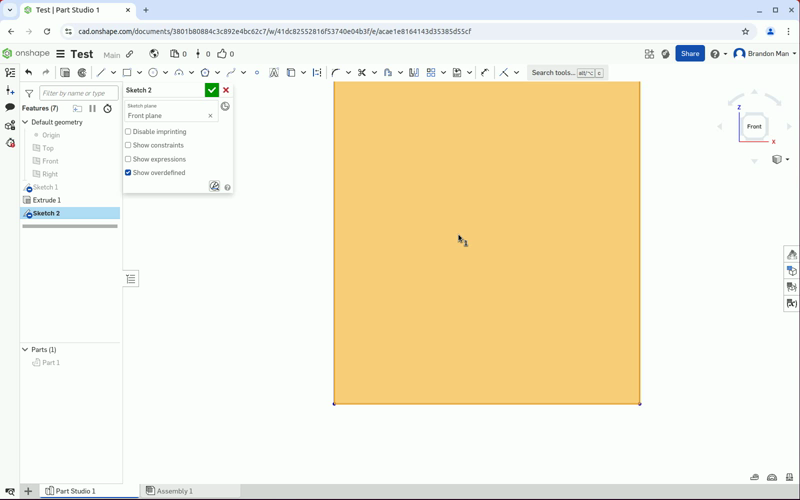
scroll(-6)
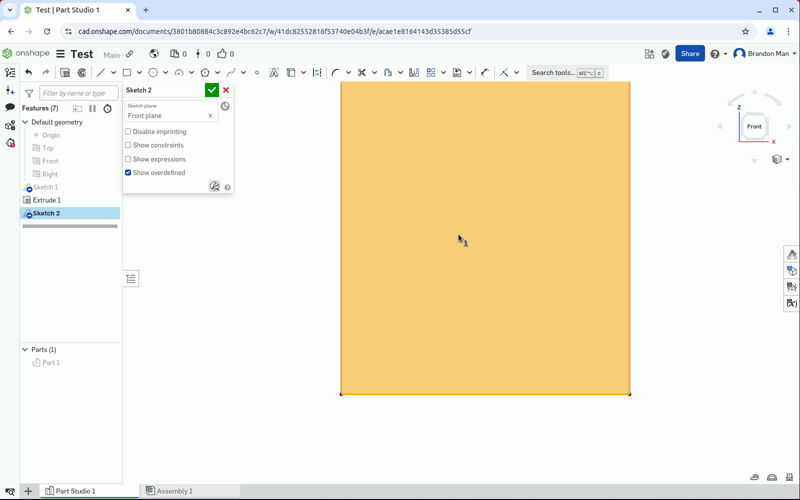
scroll(-6)
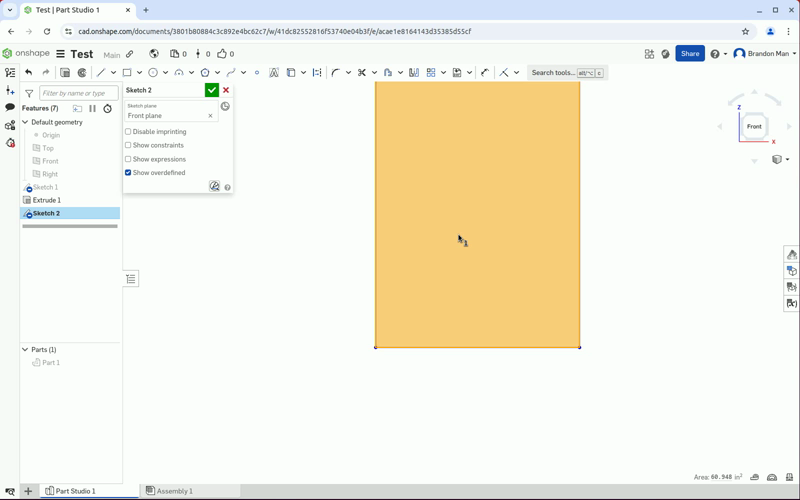
scroll(-6)
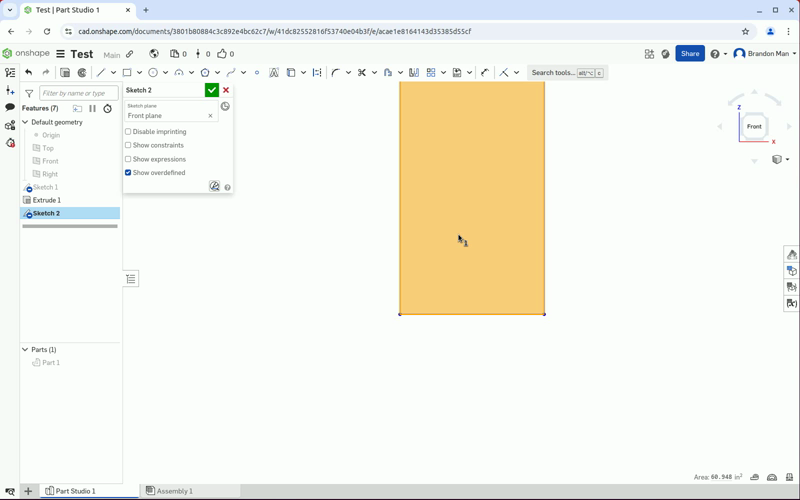
scroll(-6)
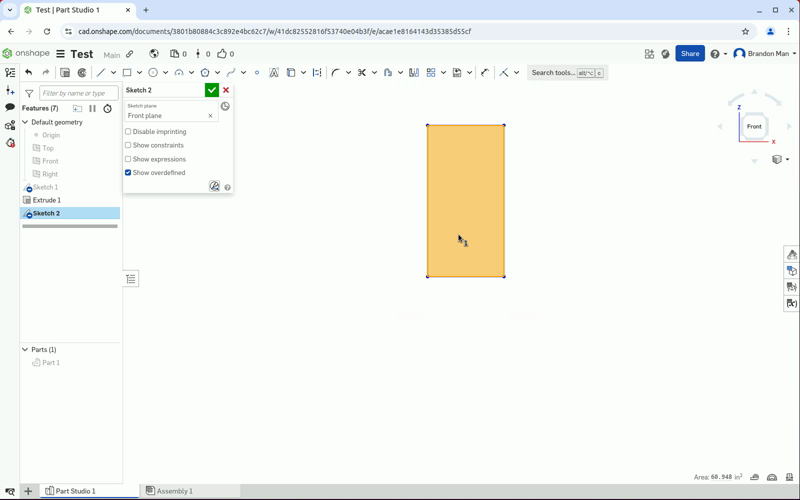
scroll(-6)
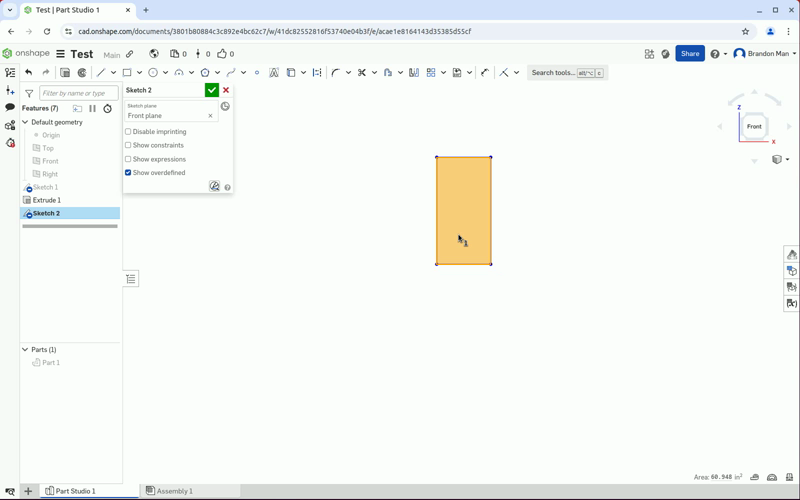
scroll(-6)
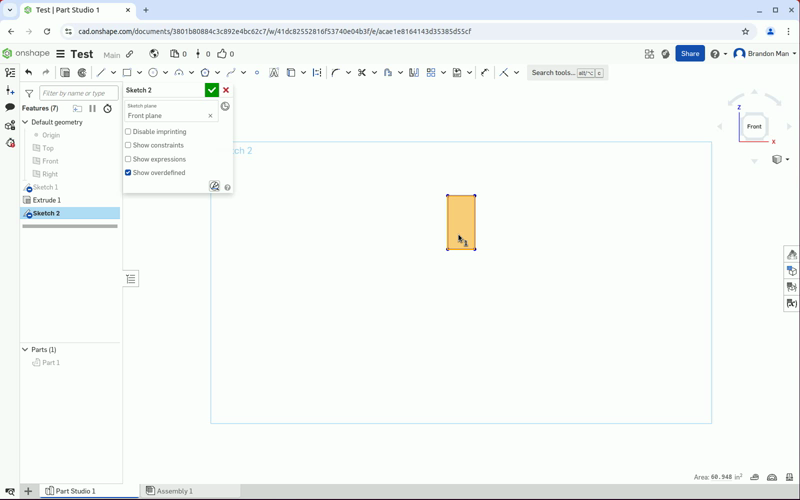
mouse_move(73, 352)
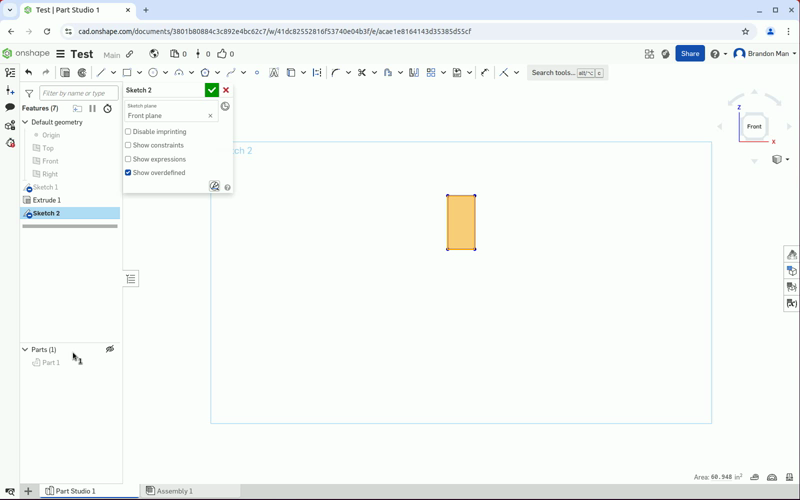
key(shift+y)
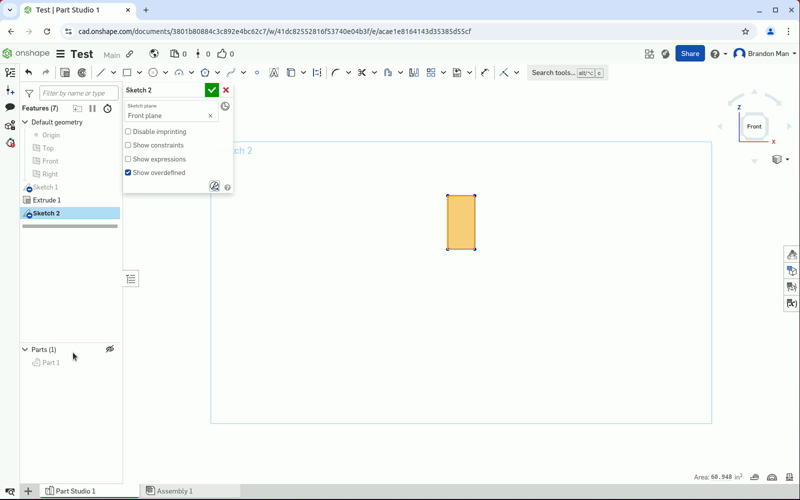
key(shift+e)
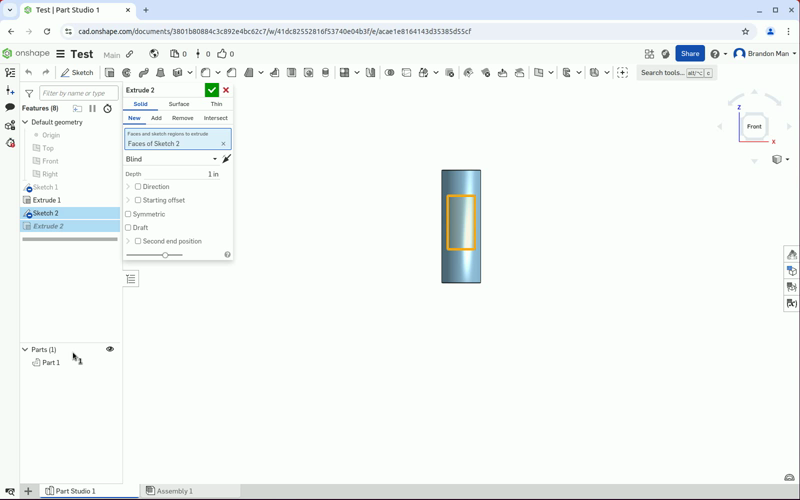
mouse_move(143, 106)
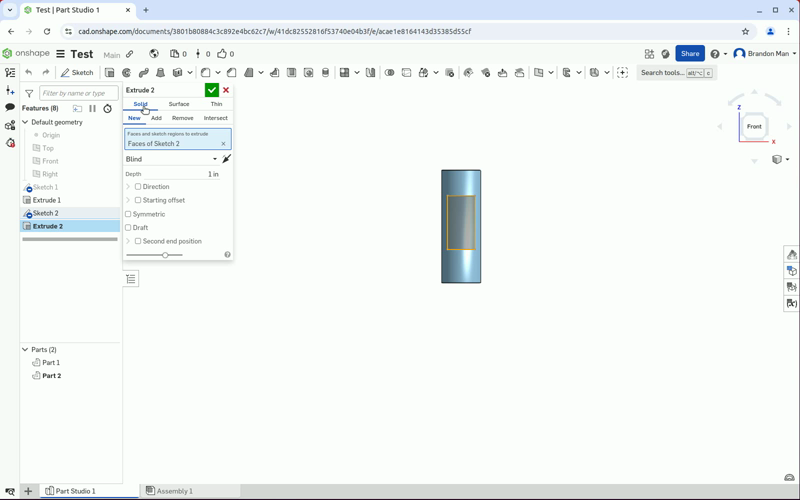
click(143, 106)
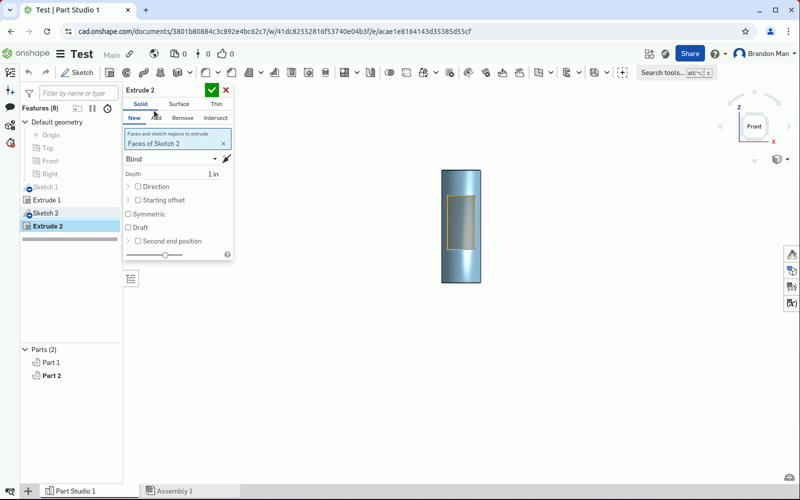
mouse_move(186, 120)
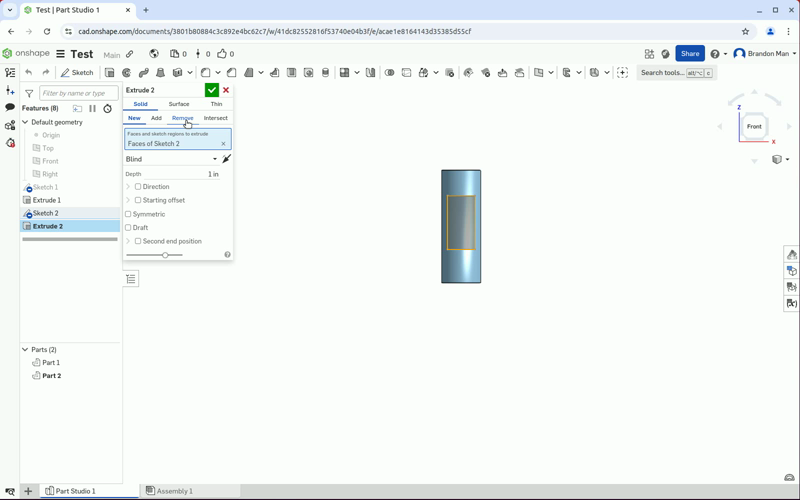
click(186, 120)
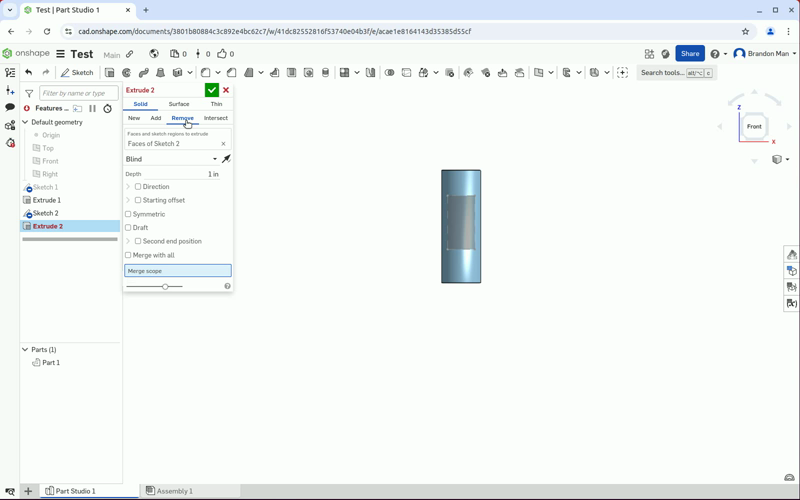
key(tab, 4)
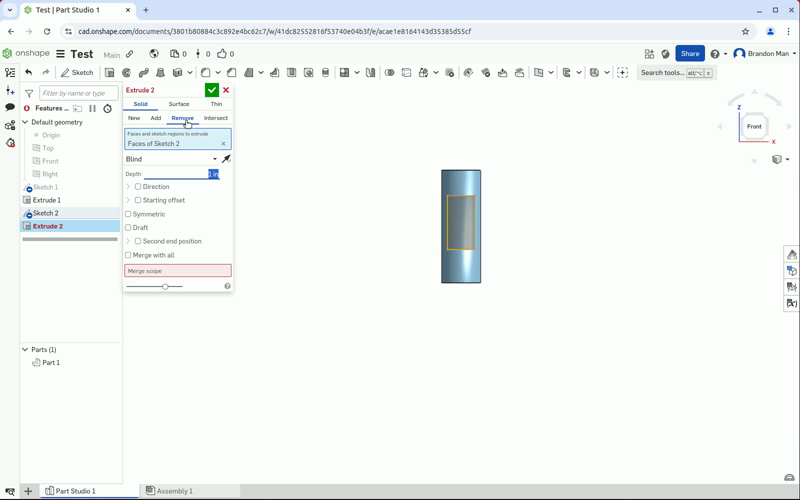
text(-7.703)
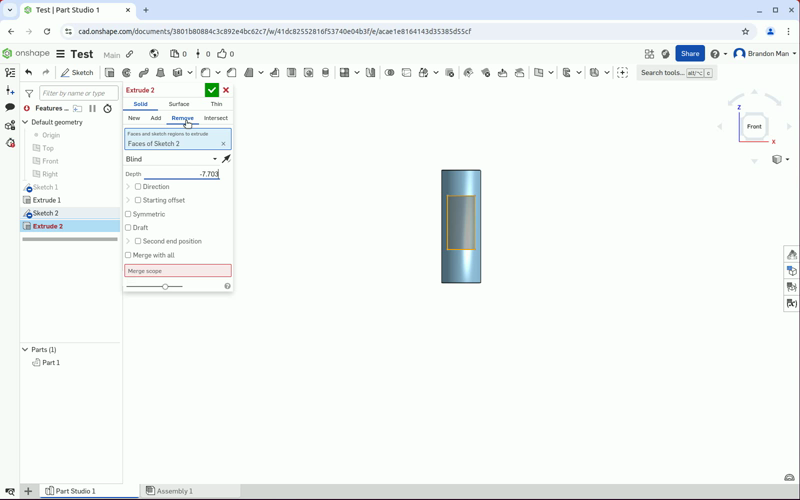
key(tab, 6)
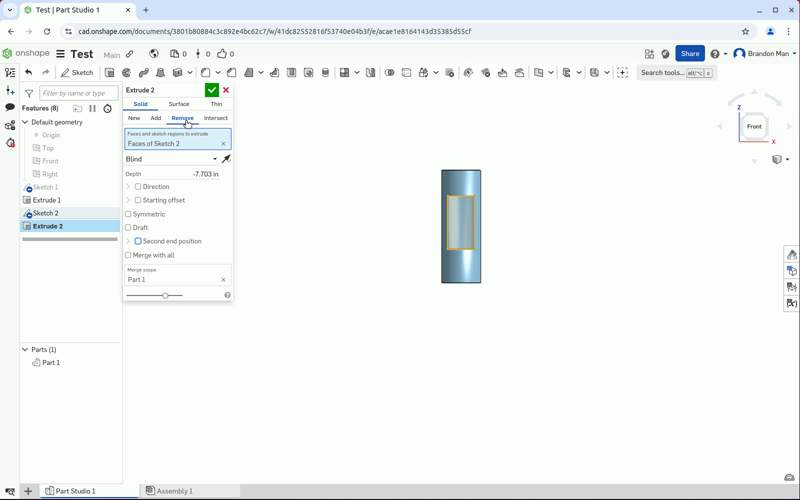
key(space)
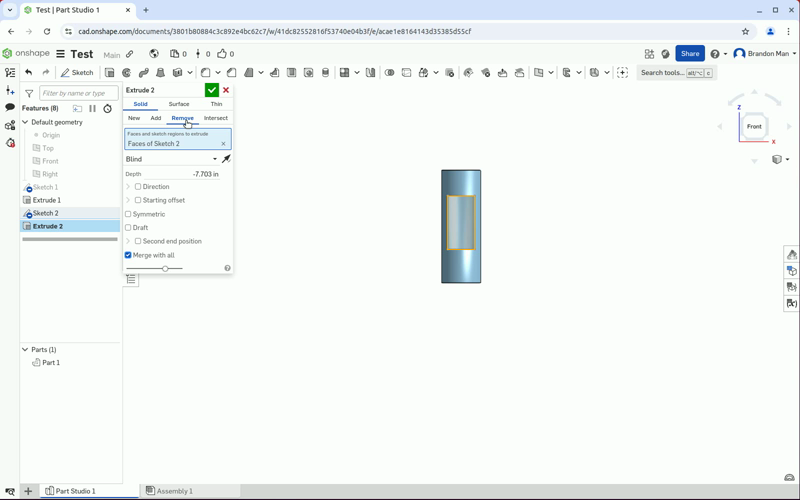
key(enter)
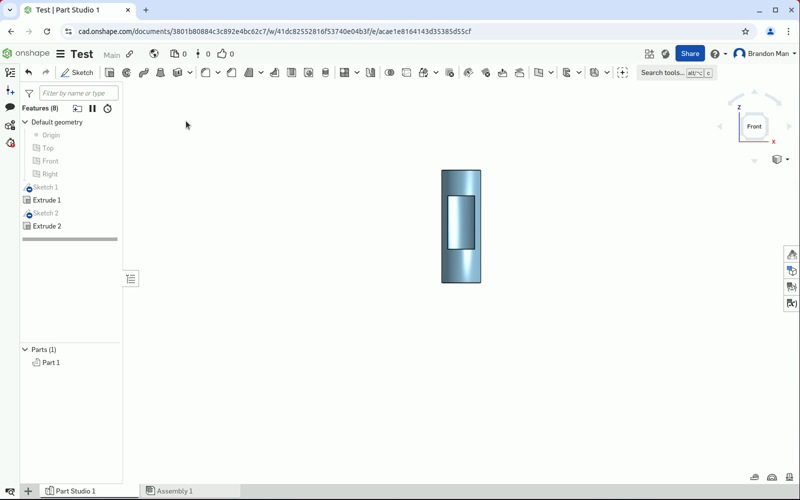
key(shift+h)
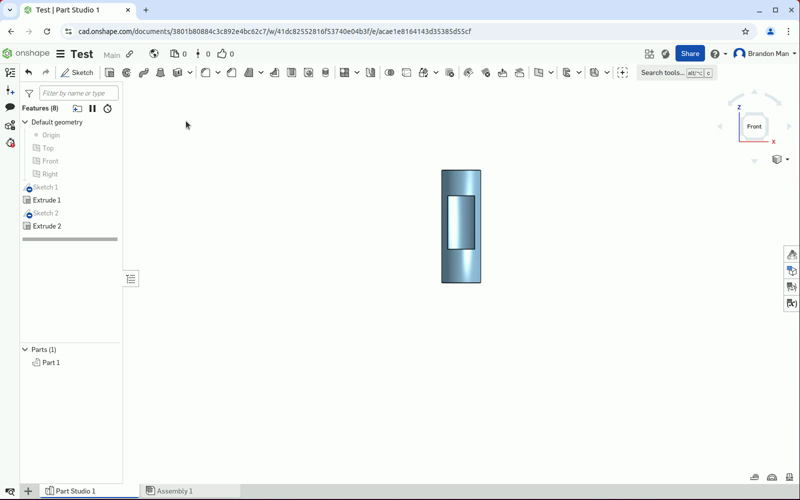
key(shift+h)
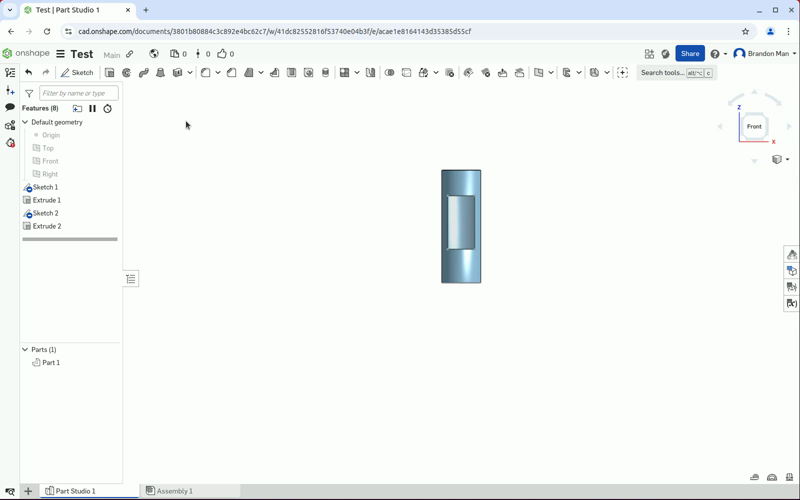
key(shift+7)
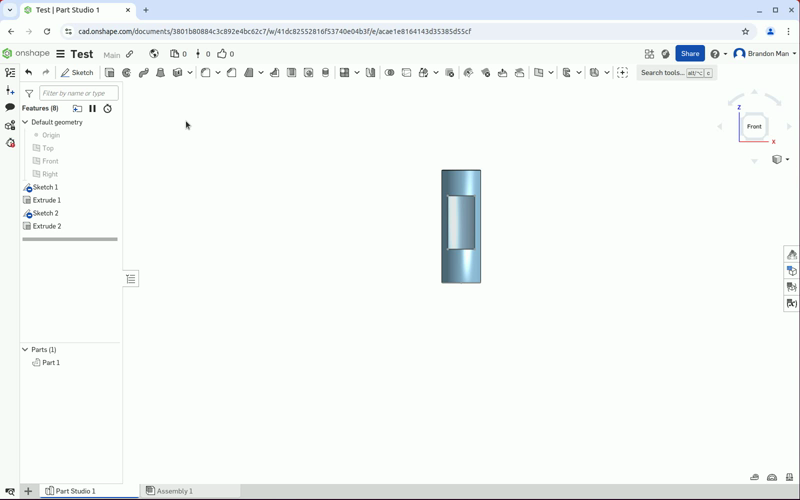
key(left, 2)
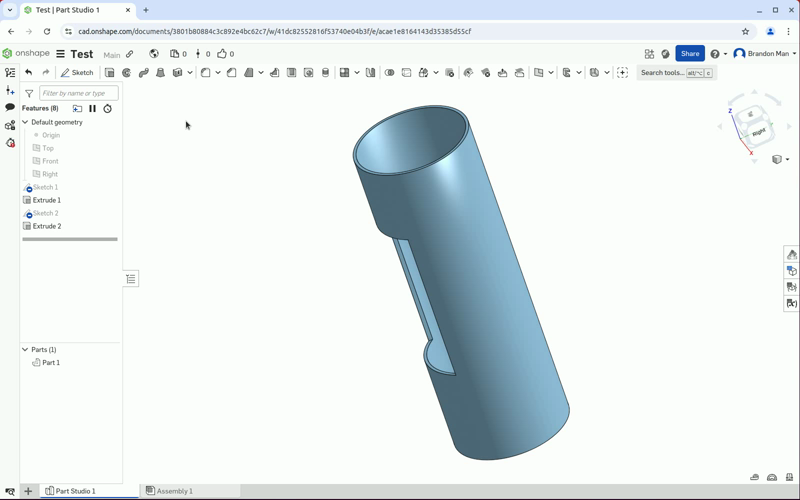
key(down, 2)
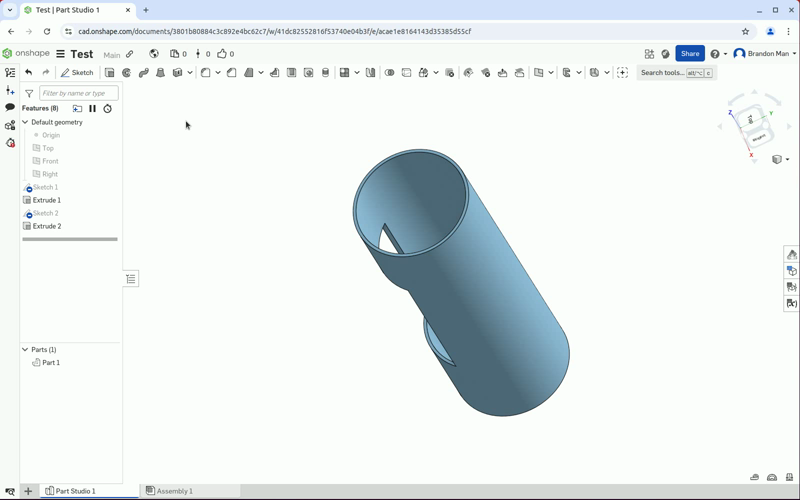
key(up, 2)
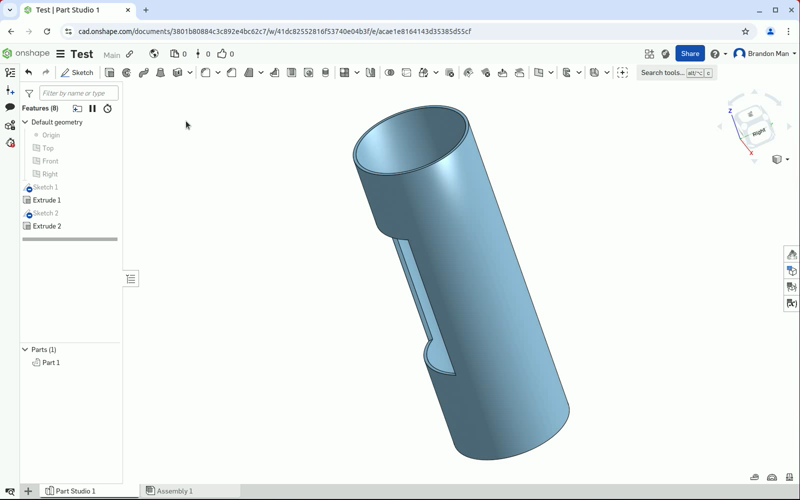
key(right, 2)
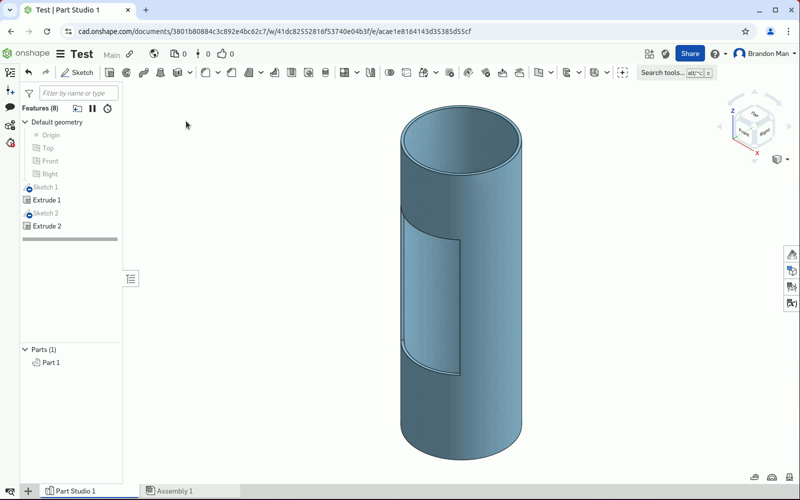
mouse_move(73, 189)
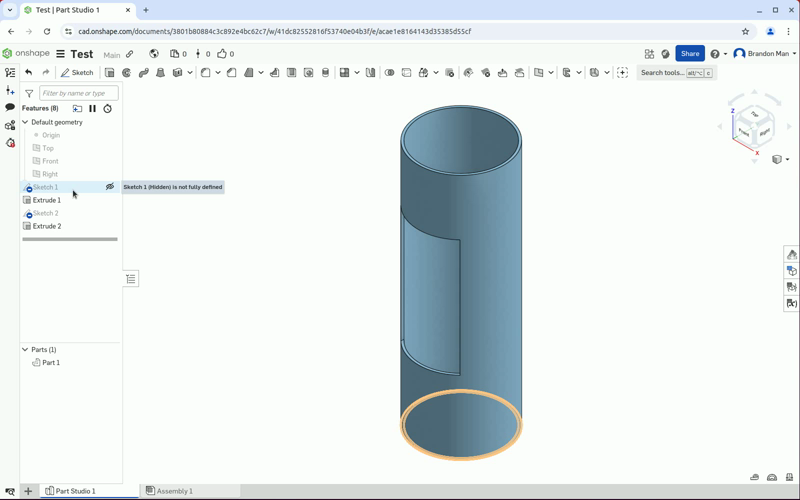
click(73, 189)